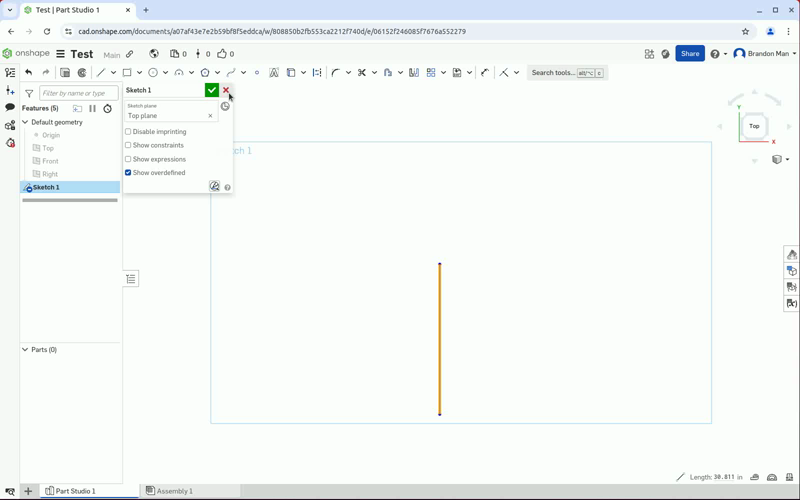
key(shift+h)
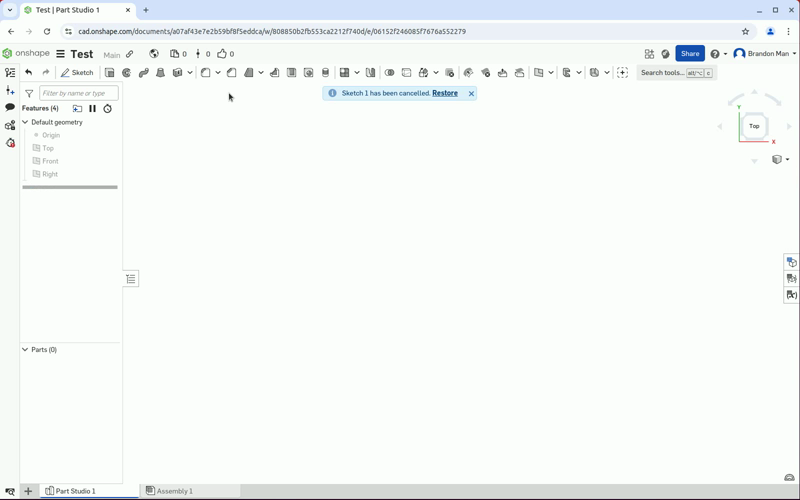
mouse_move(73, 352)
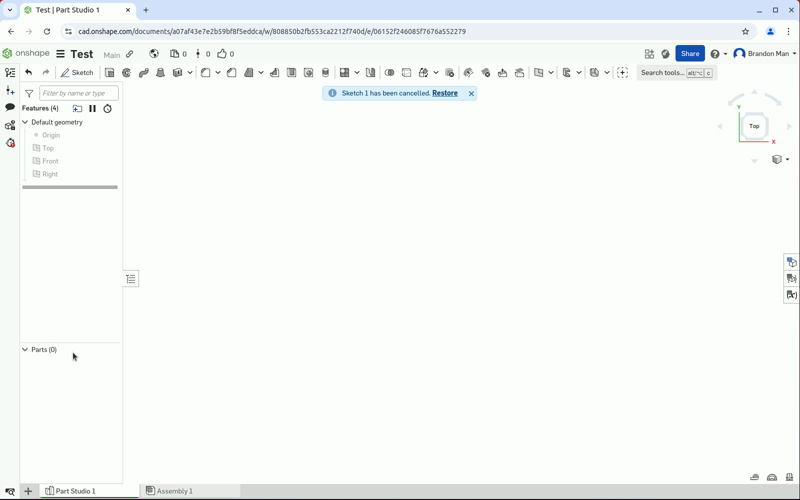
key(y)
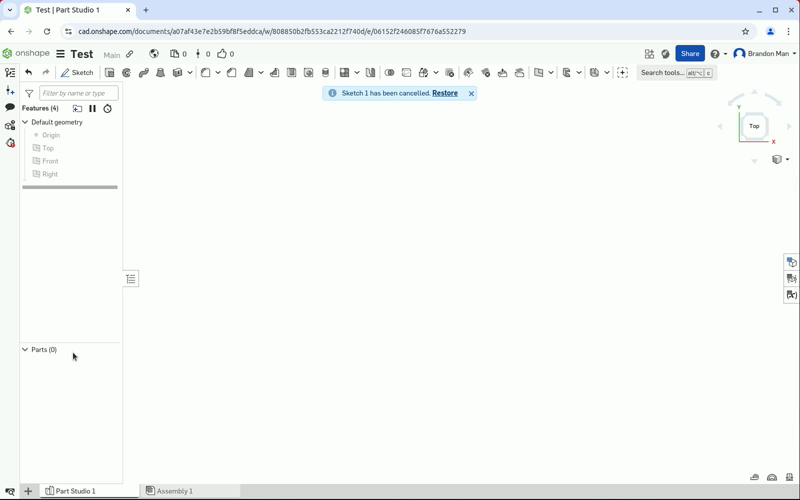
key(shift+p)
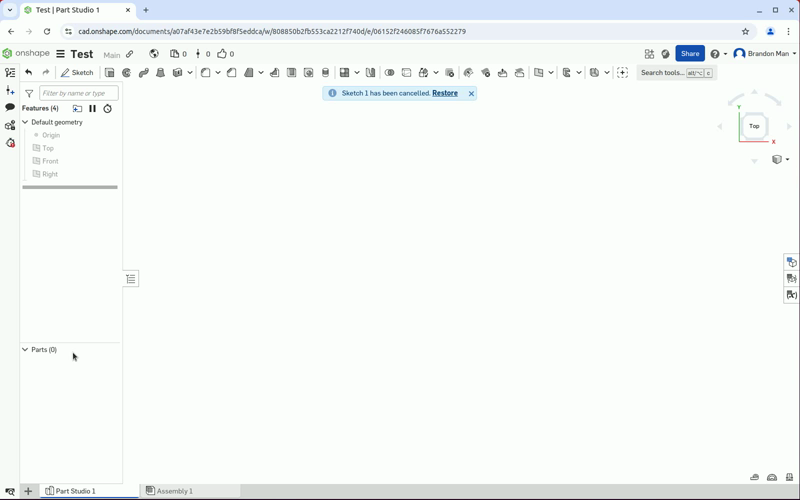
key(space)
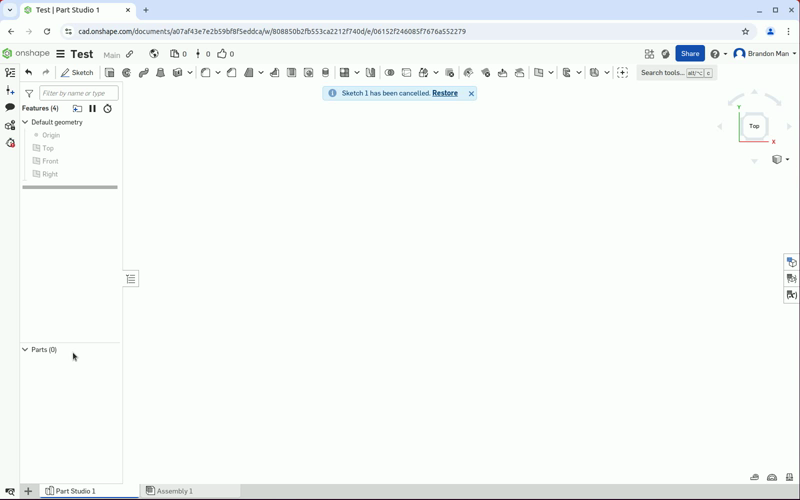
key_down(shift)
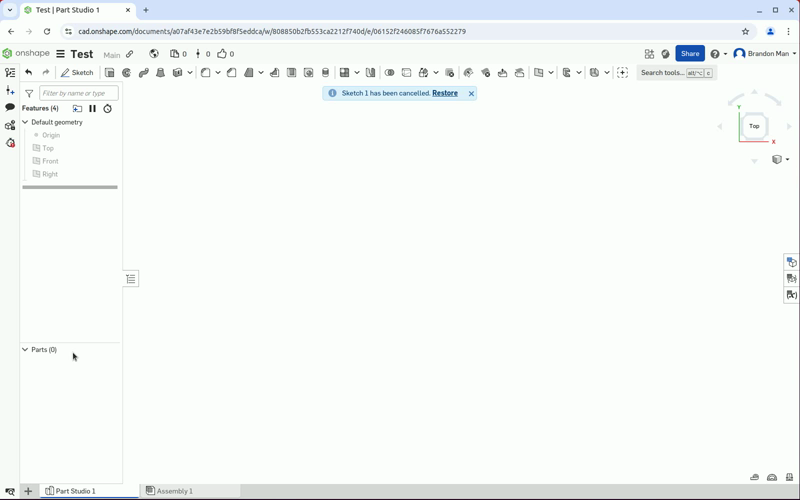
key(up)
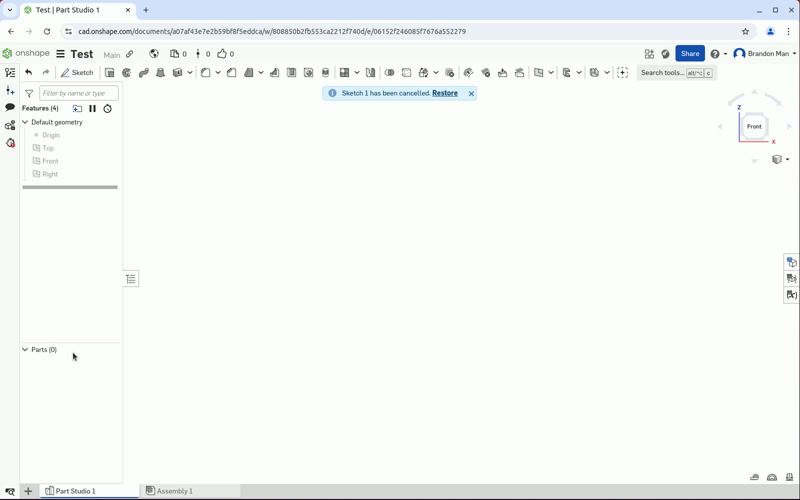
key_up(shift)
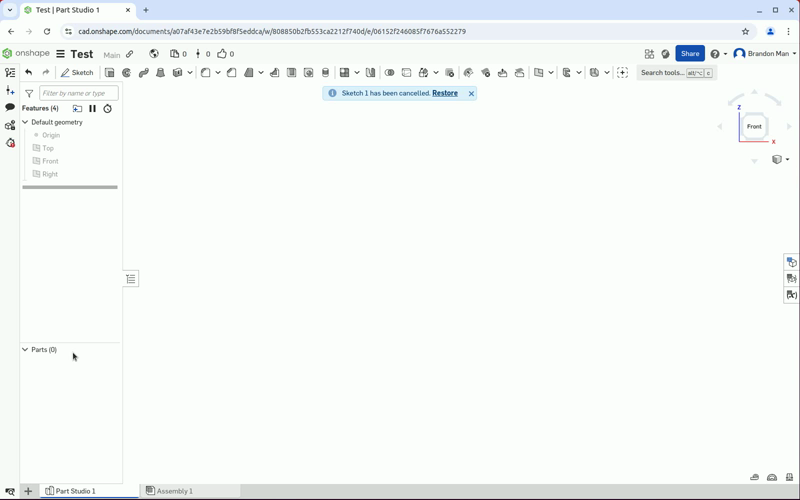
mouse_move(73, 352)
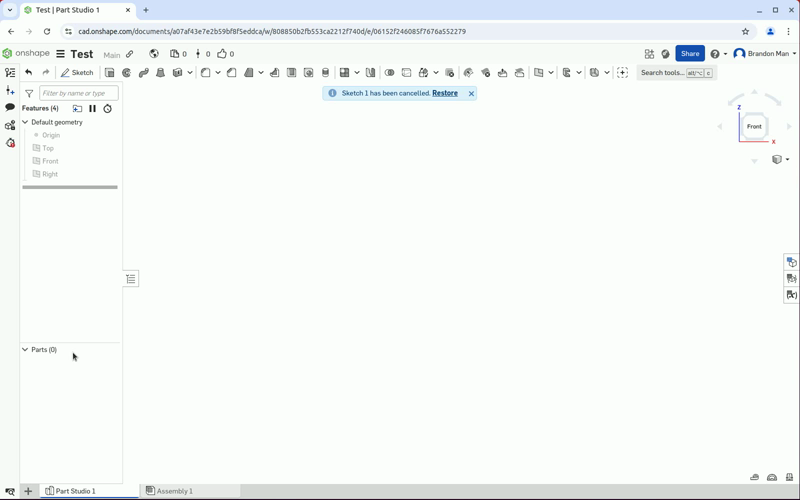
key(shift+y)
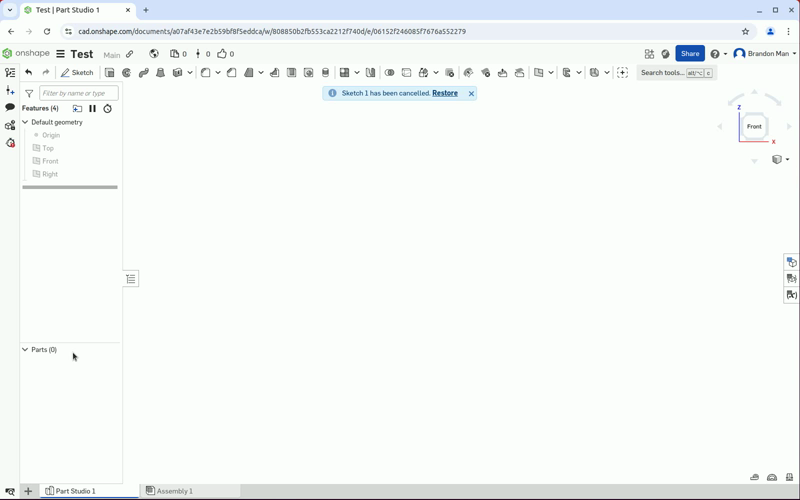
key(shift+s)
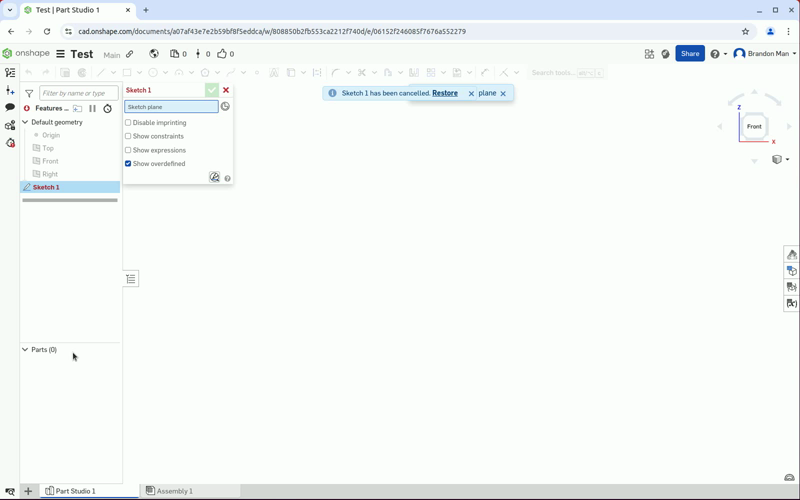
mouse_move(73, 163)
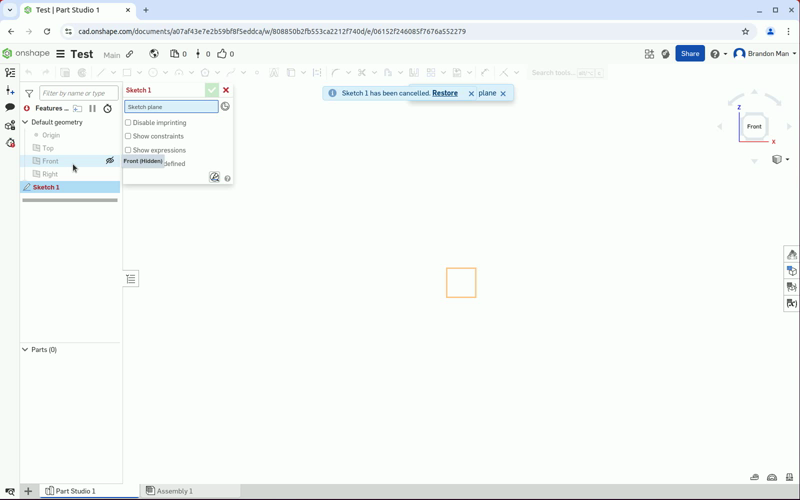
click(73, 163)
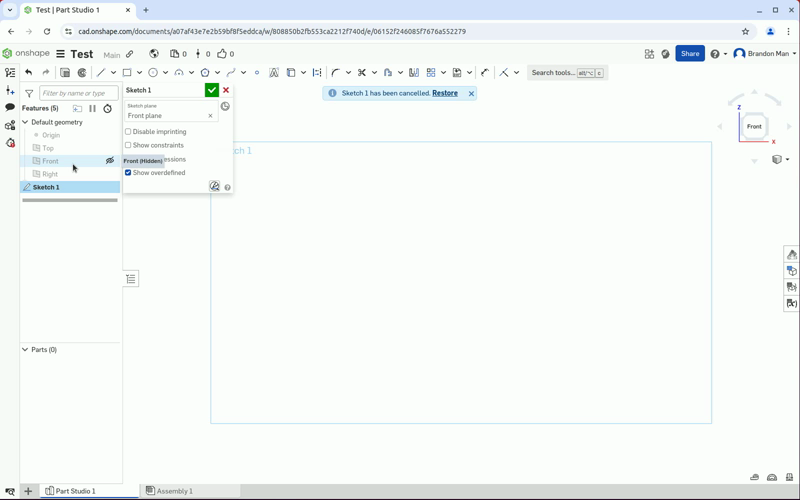
mouse_move(73, 352)
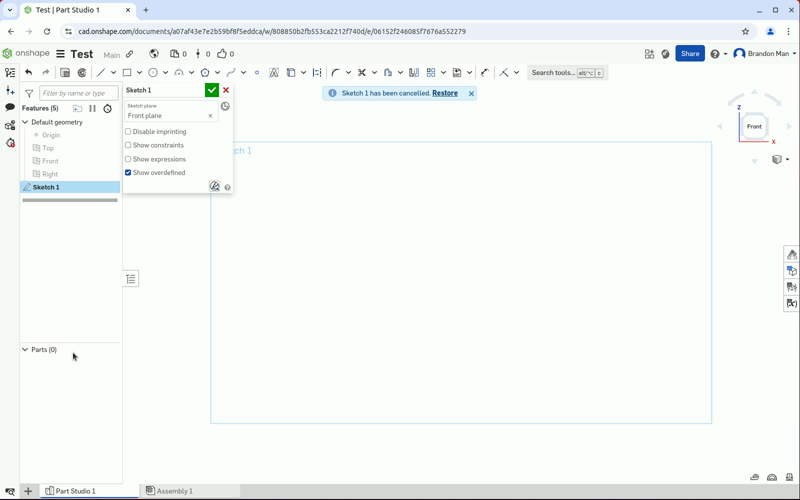
key(y)
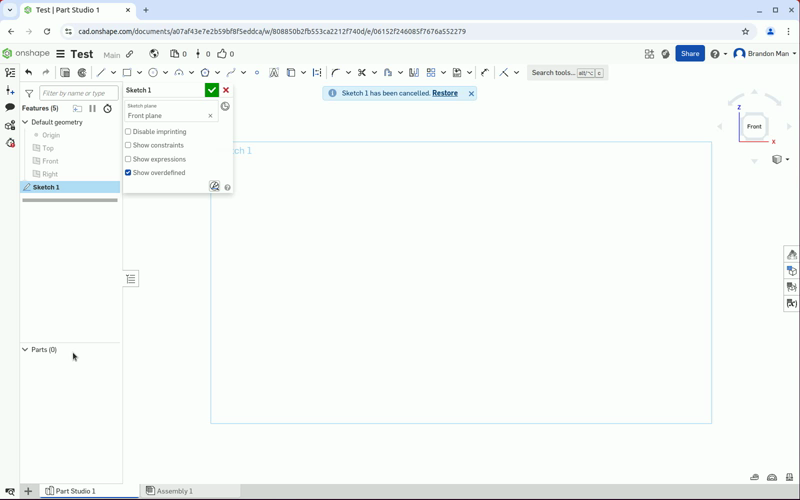
key(l)
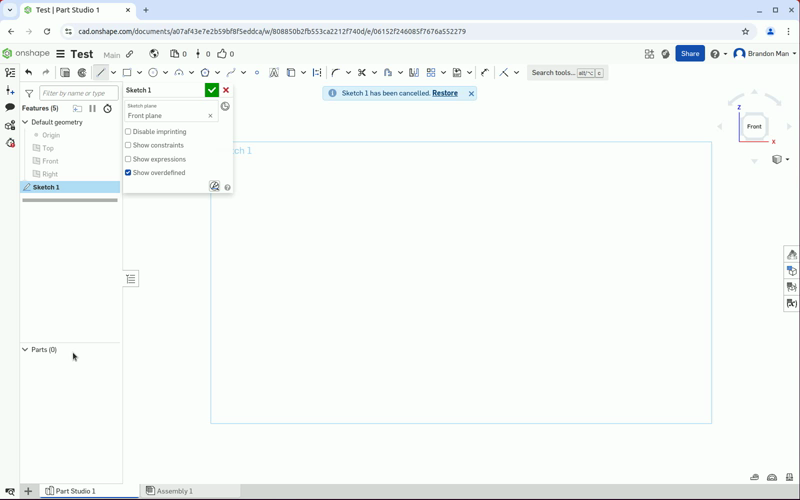
key_down(shift)
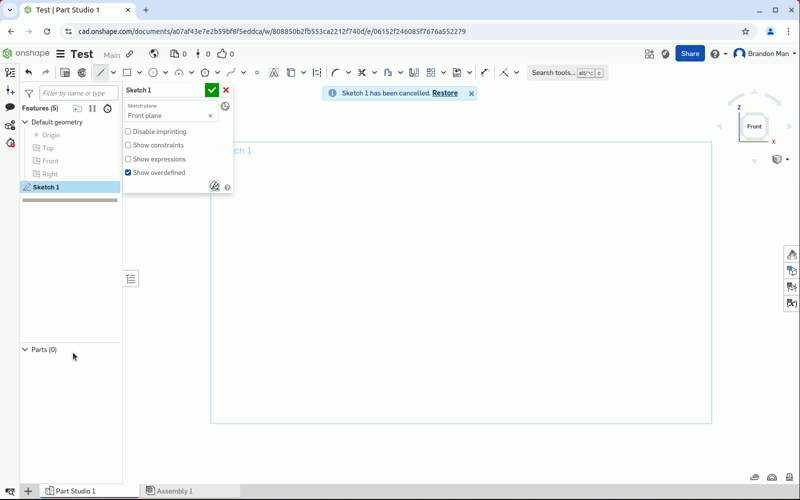
mouse_move(460, 282)
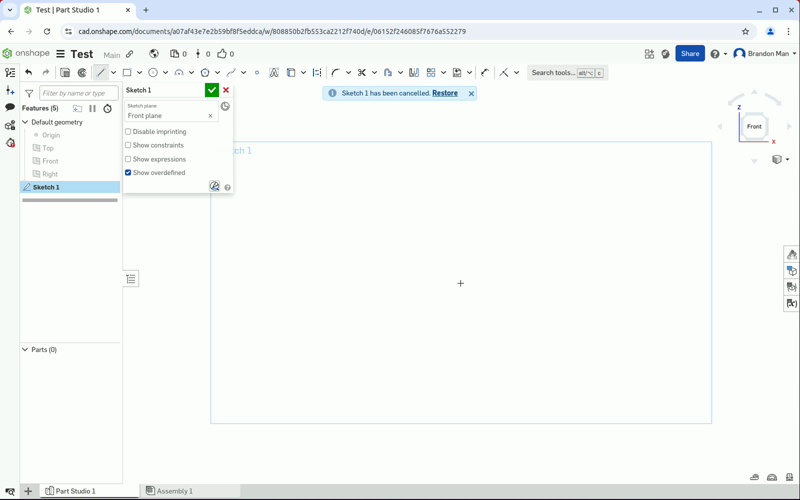
click(460, 282)
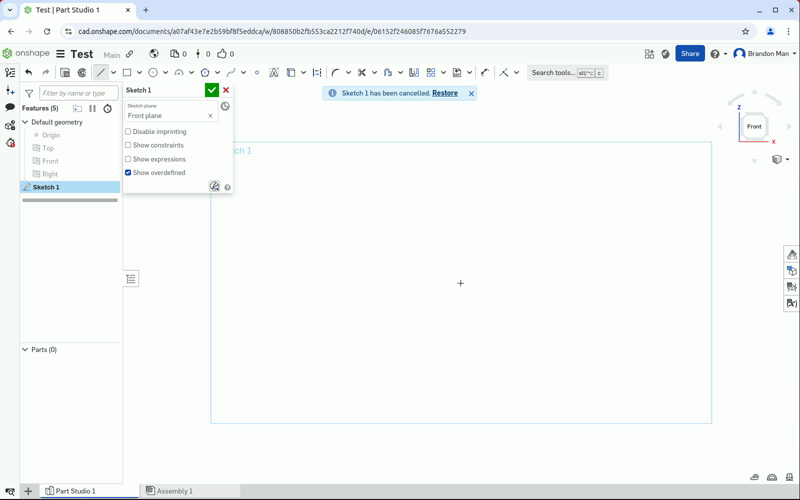
key_up(shift)
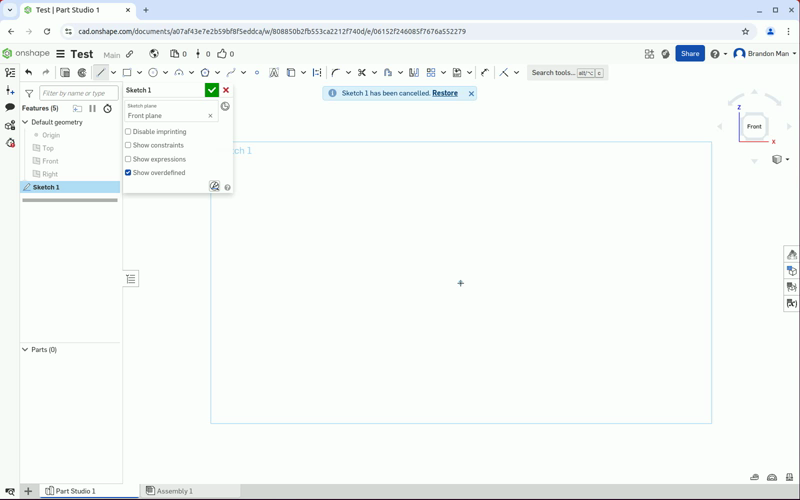
key_down(shift)
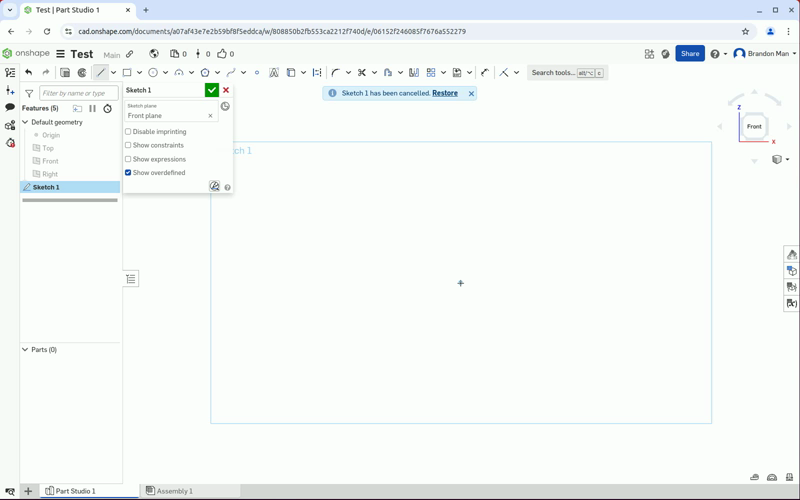
mouse_move(490, 282)
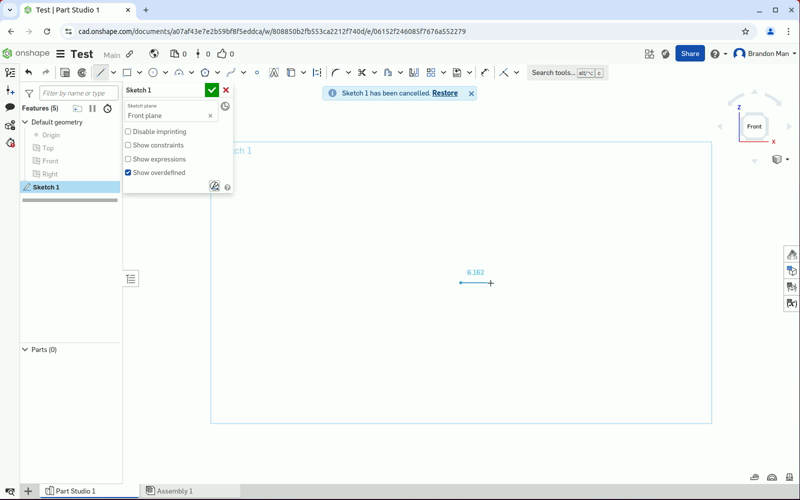
mouse_move(495, 282)
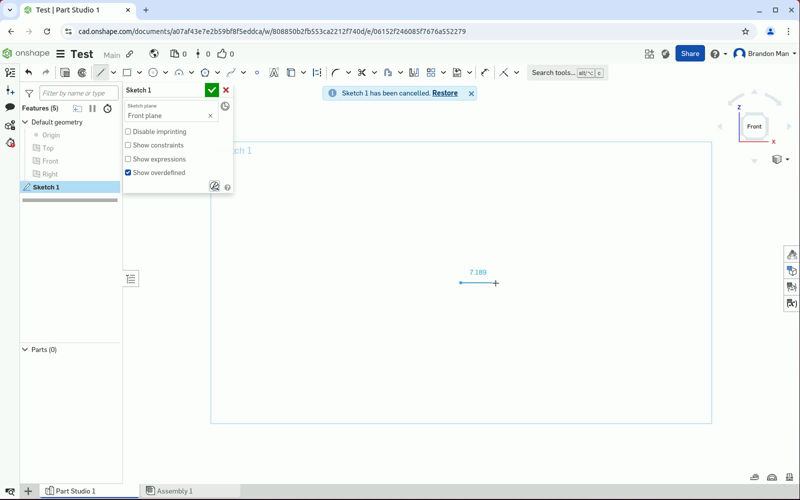
click(495, 282)
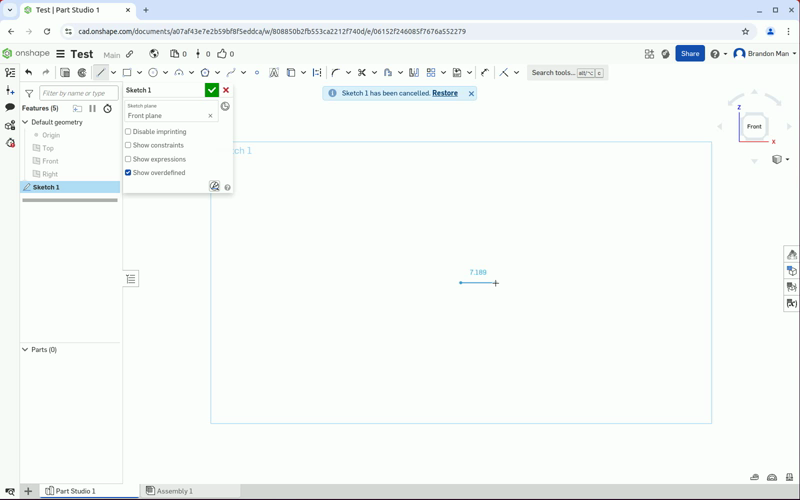
key_up(shift)
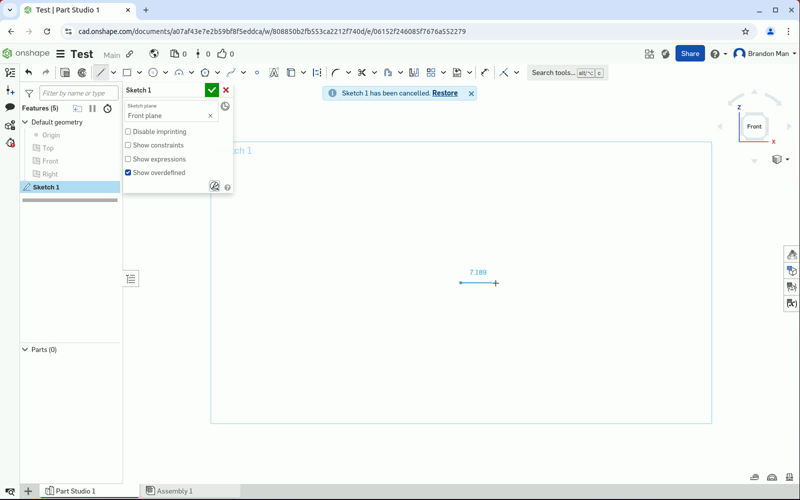
key_down(shift)
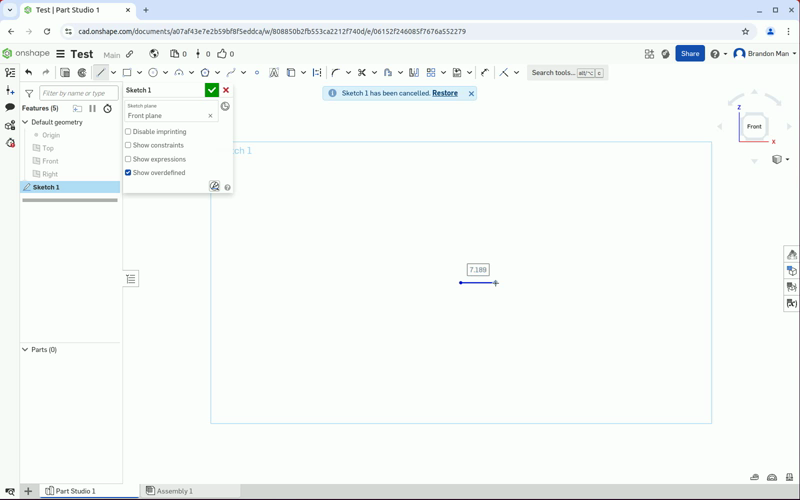
mouse_move(525, 282)
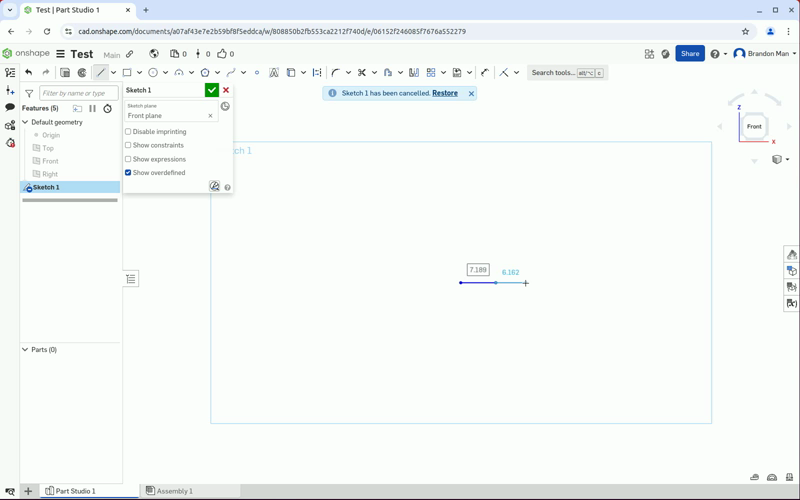
mouse_move(495, 249)
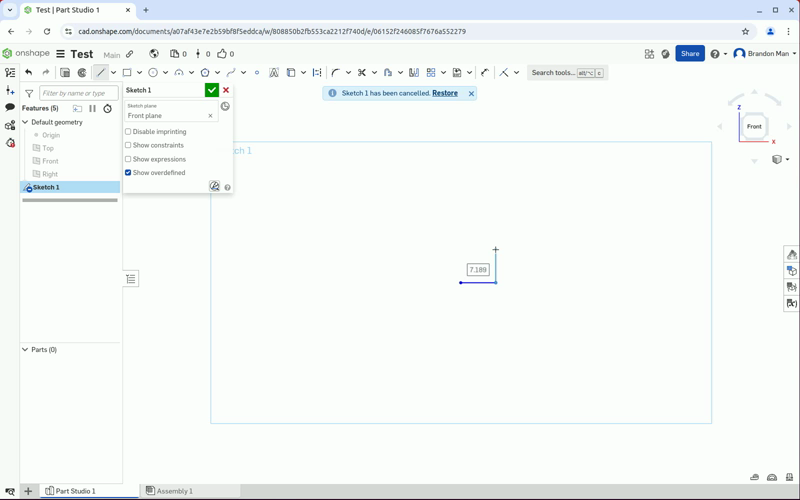
click(495, 249)
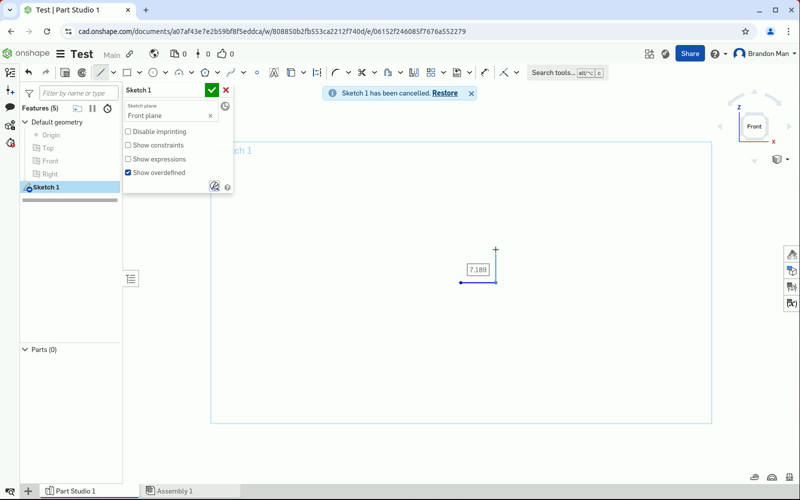
key_up(shift)
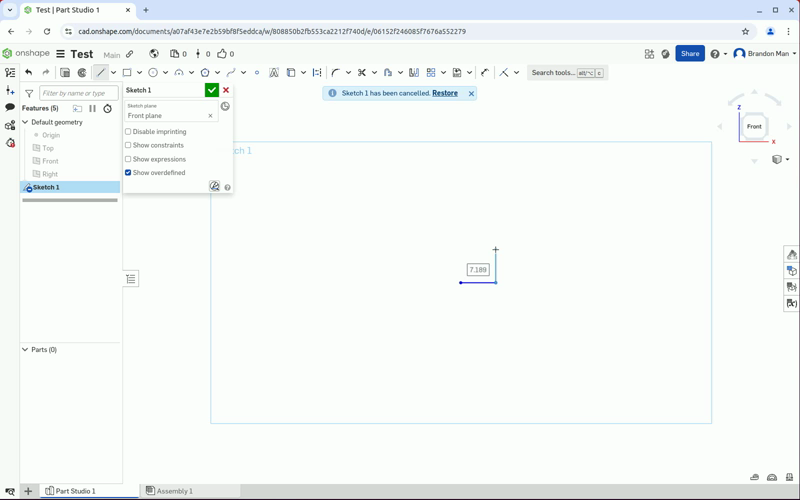
key_down(shift)
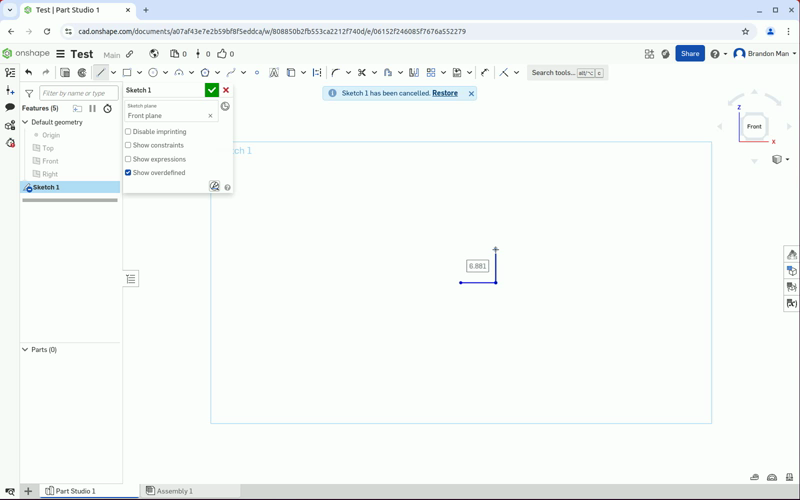
mouse_move(525, 249)
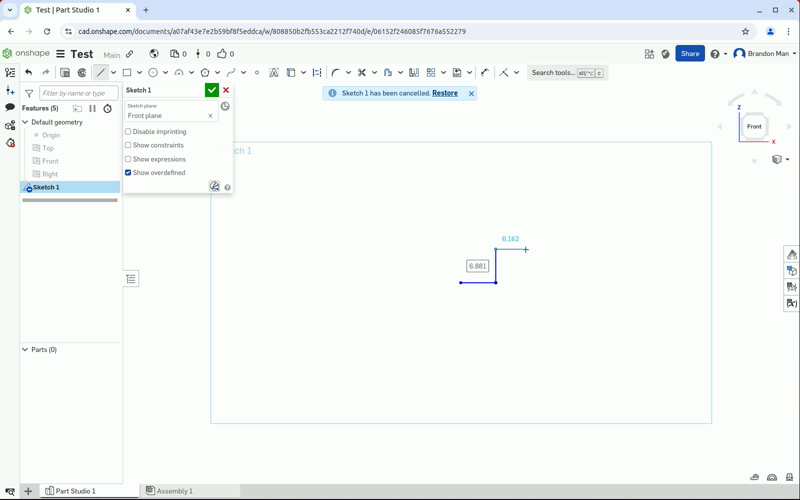
mouse_move(460, 249)
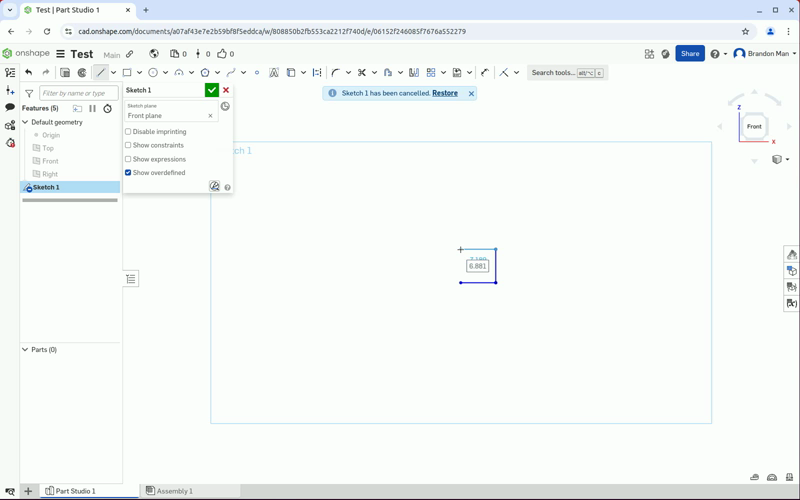
click(460, 249)
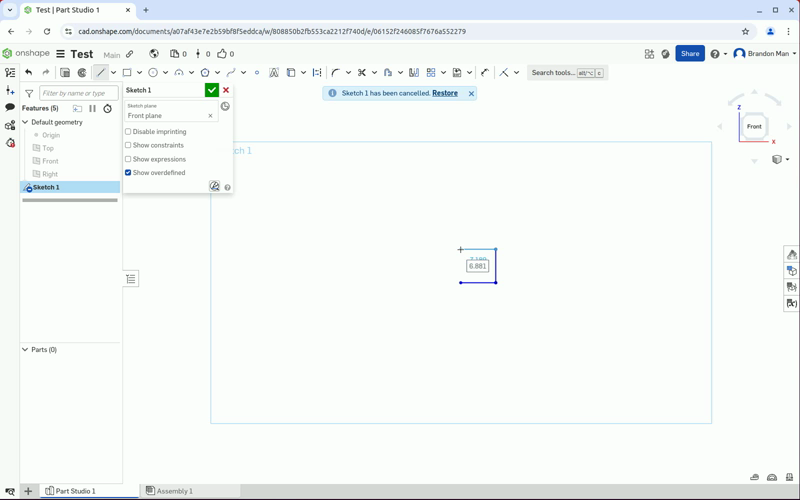
key_up(shift)
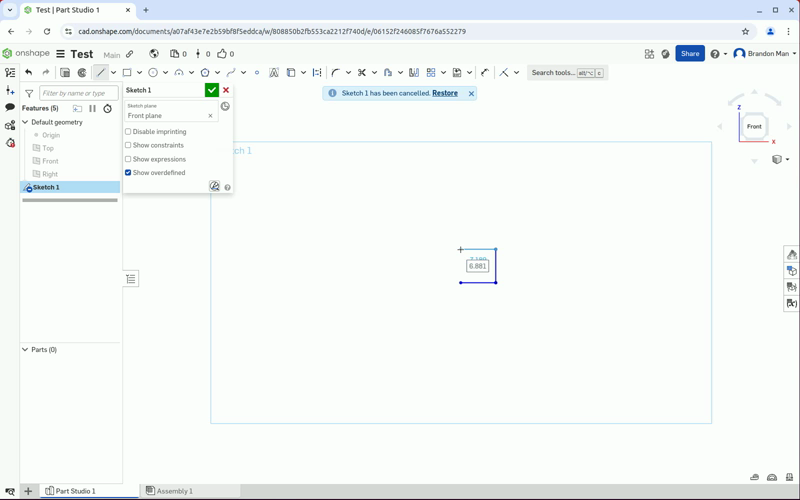
mouse_move(490, 249)
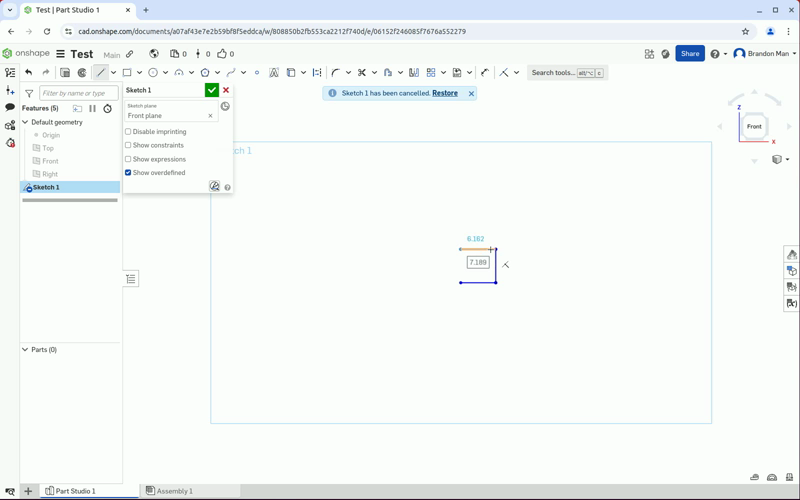
key_down(shift)
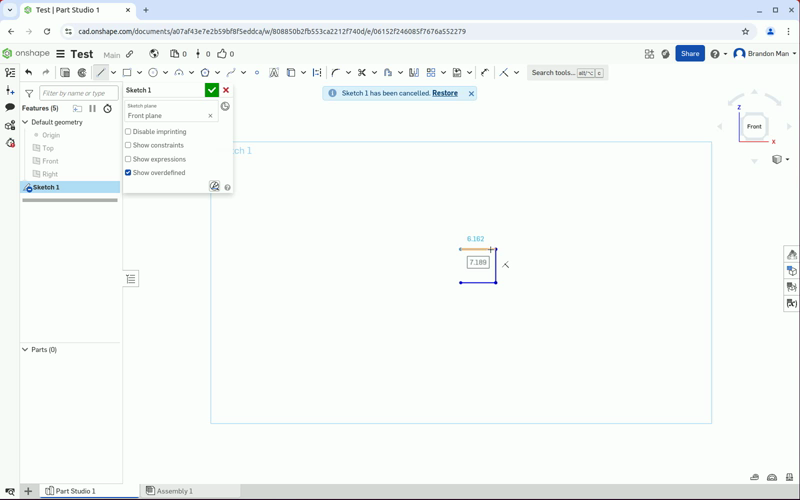
mouse_move(460, 282)
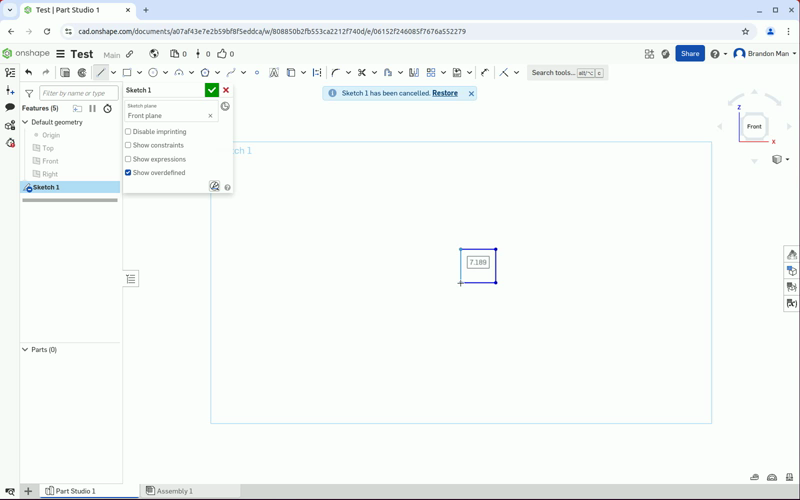
key_up(shift)
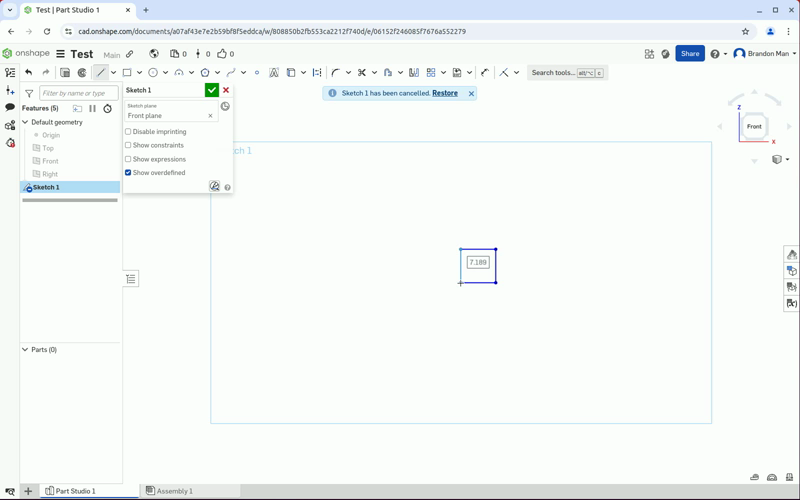
click(460, 282)
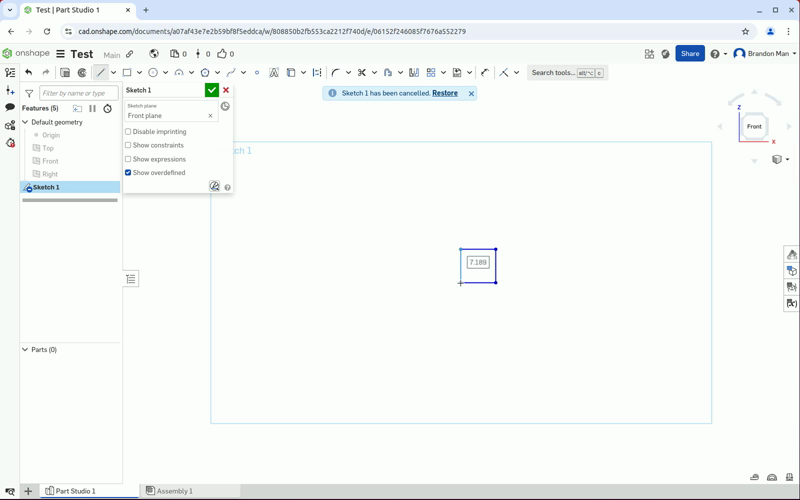
key(esc)
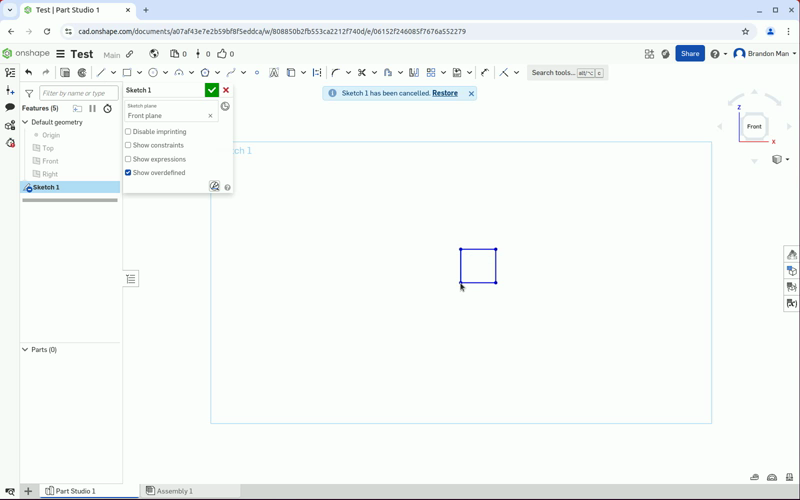
mouse_move(464, 259)
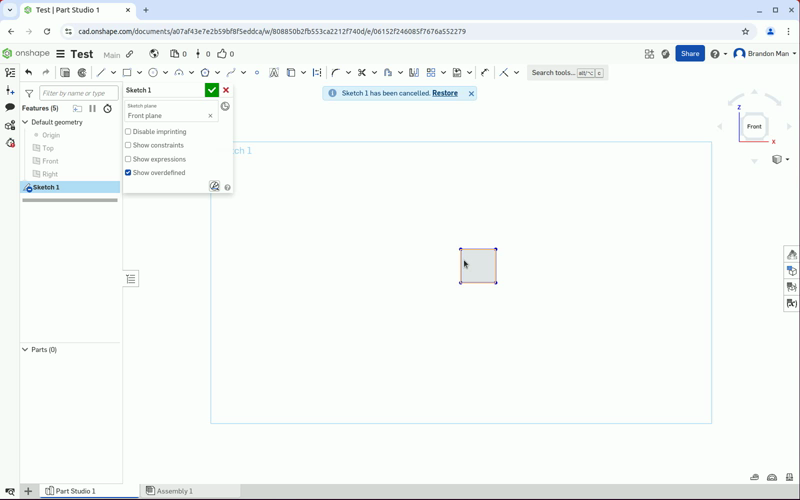
scroll(6)
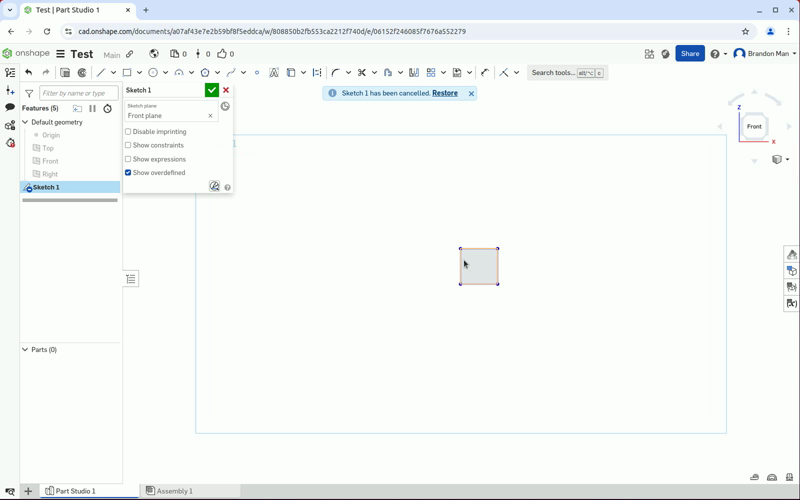
scroll(6)
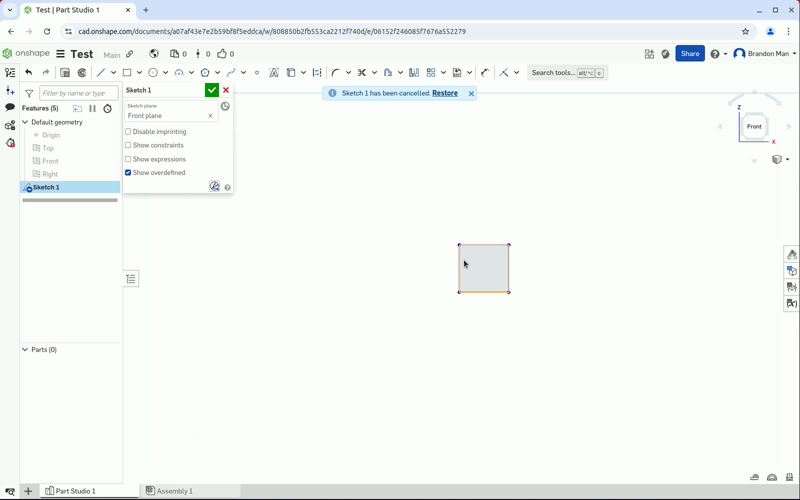
scroll(6)
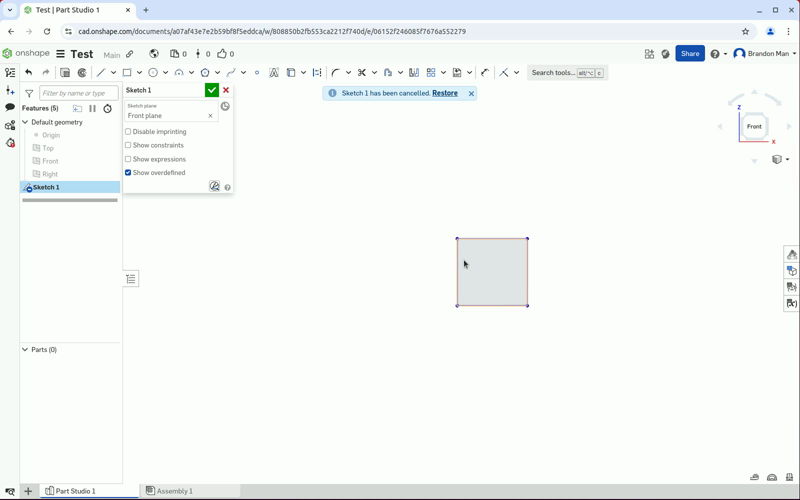
scroll(6)
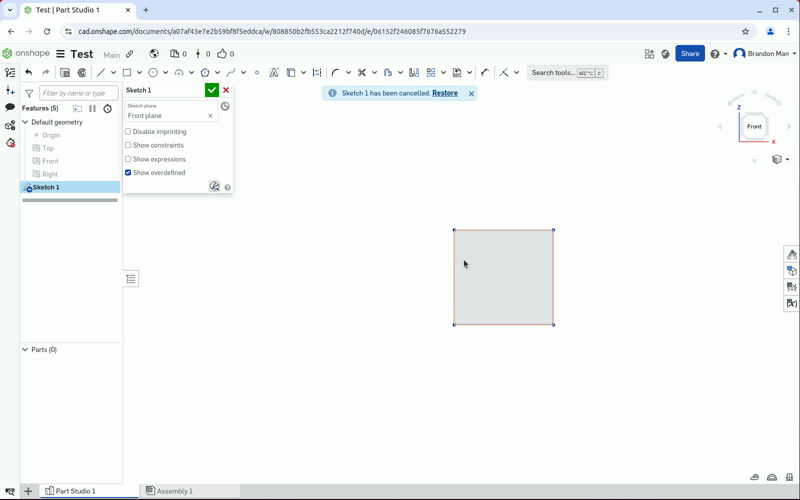
scroll(6)
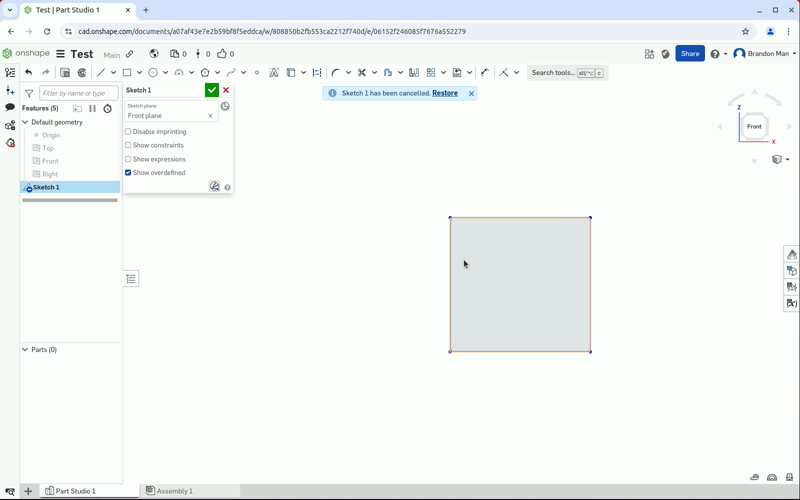
scroll(6)
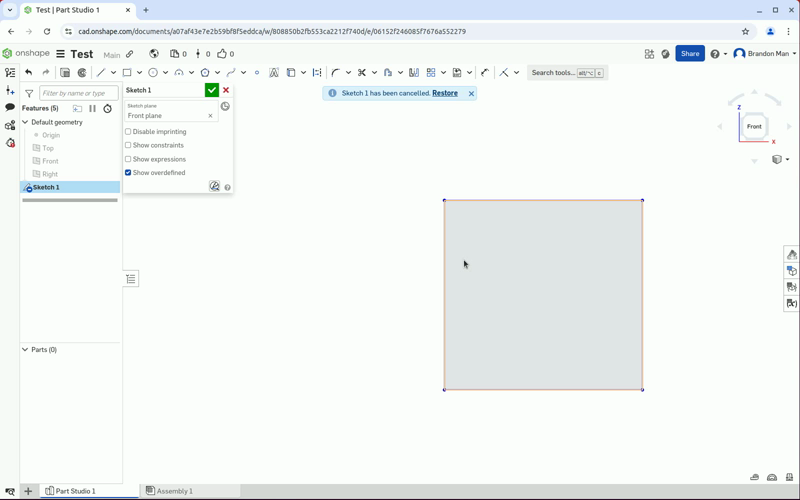
scroll(6)
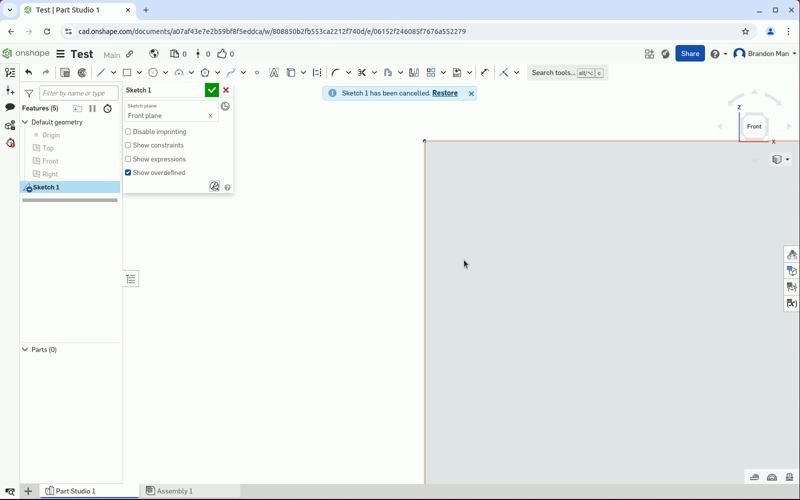
click(464, 259)
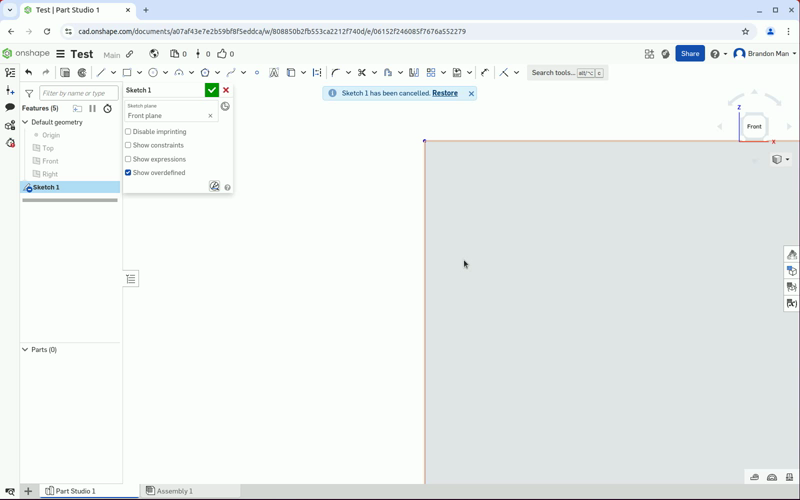
scroll(-6)
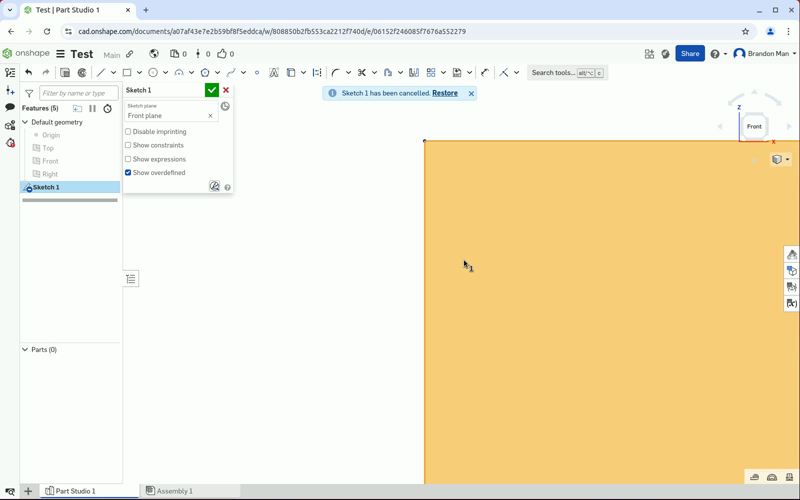
scroll(-6)
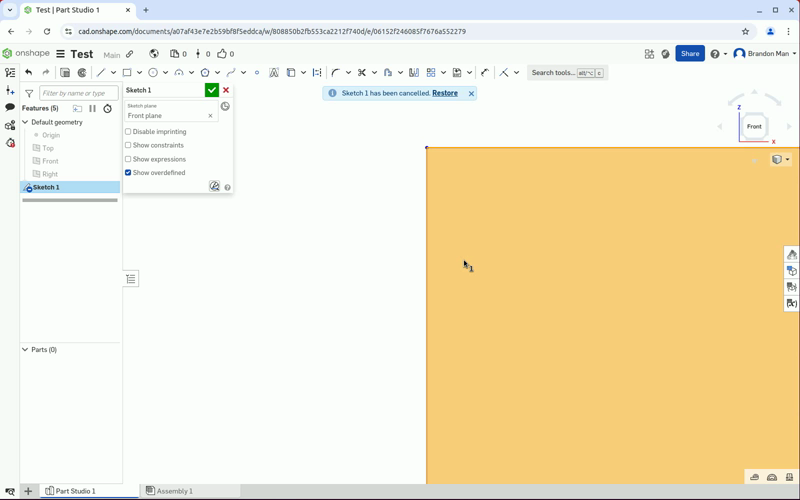
scroll(-6)
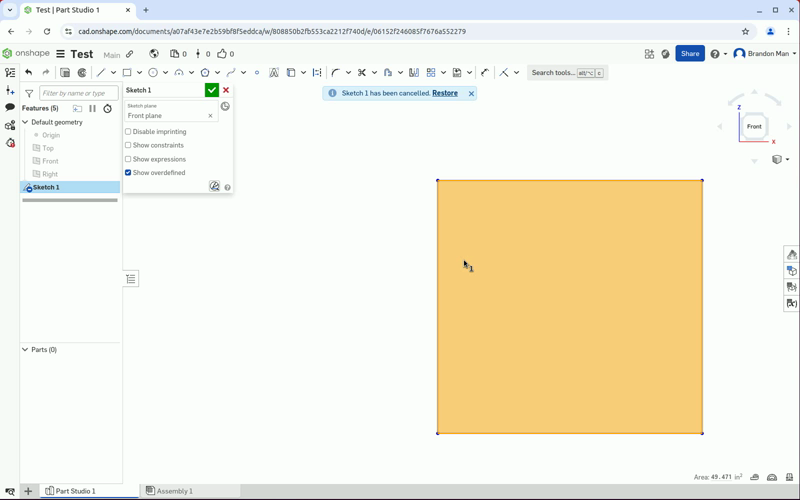
scroll(-6)
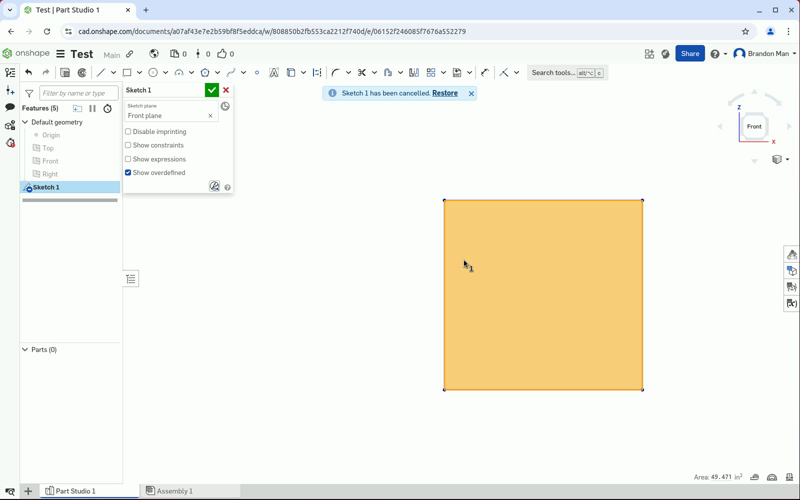
scroll(-6)
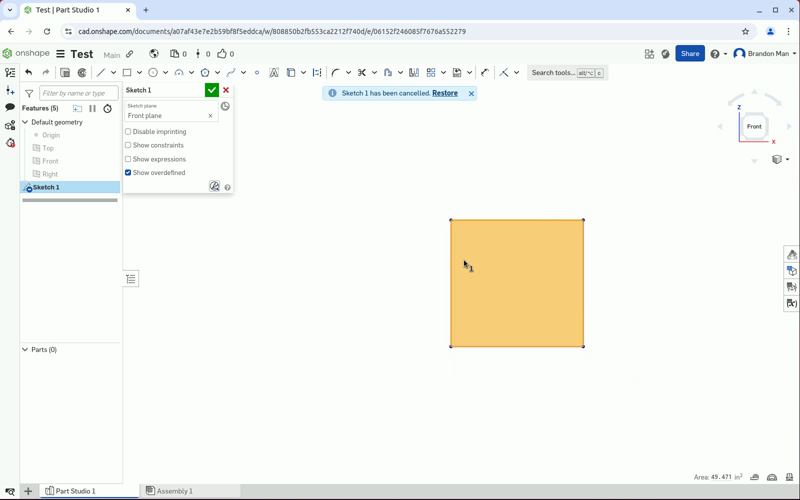
scroll(-6)
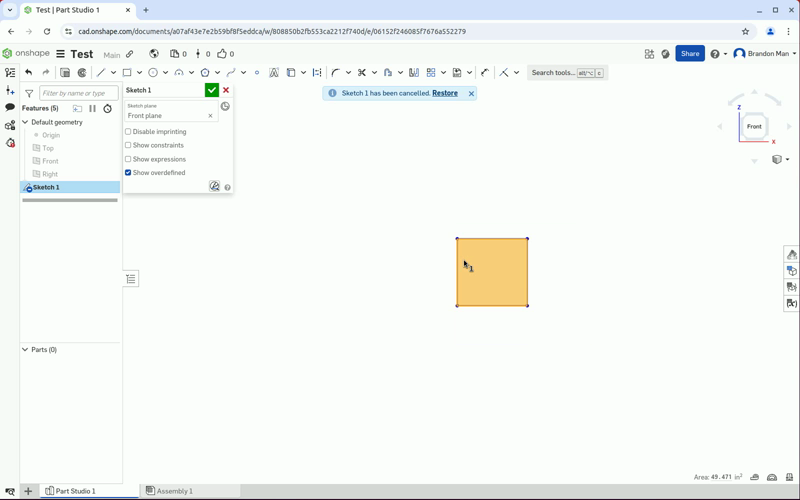
scroll(-6)
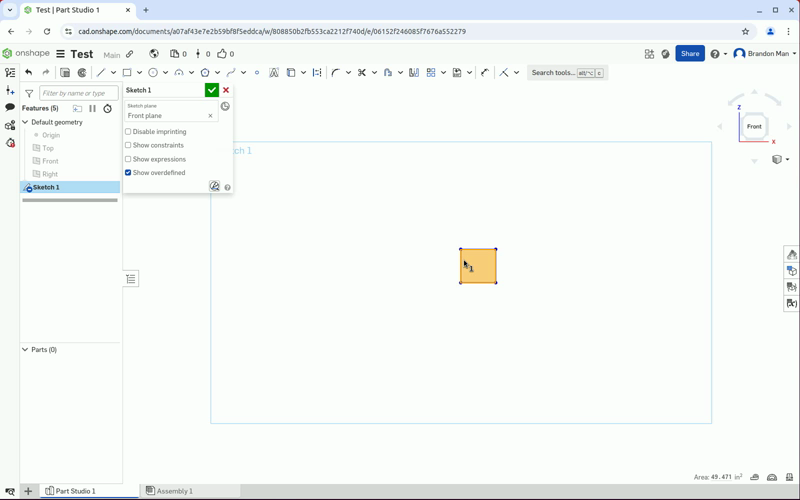
mouse_move(73, 352)
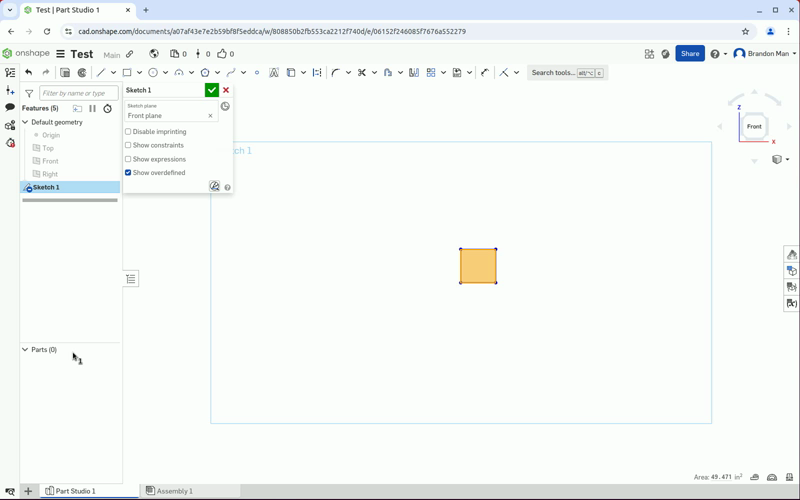
key(shift+y)
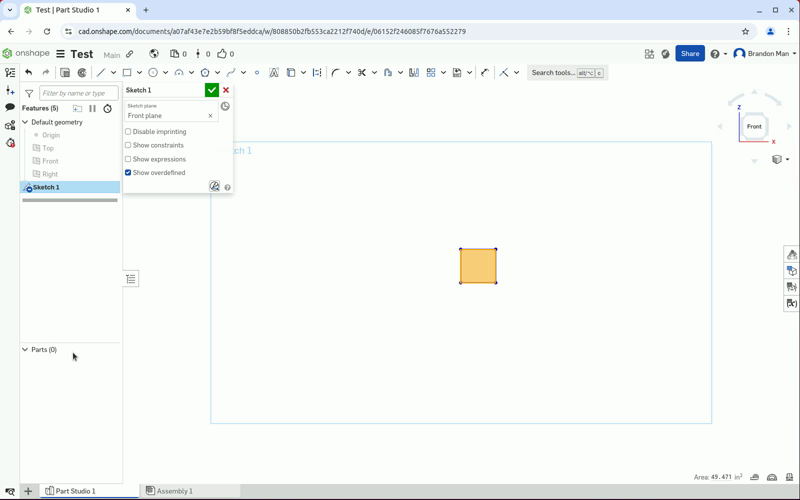
key(shift+e)
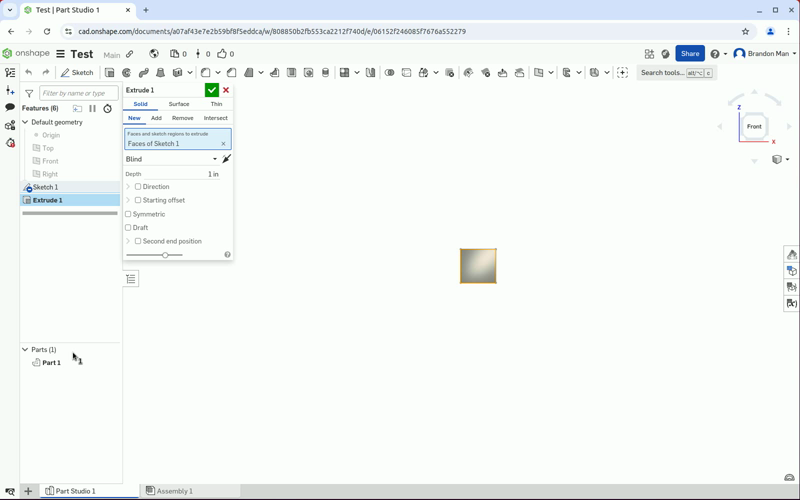
mouse_move(143, 106)
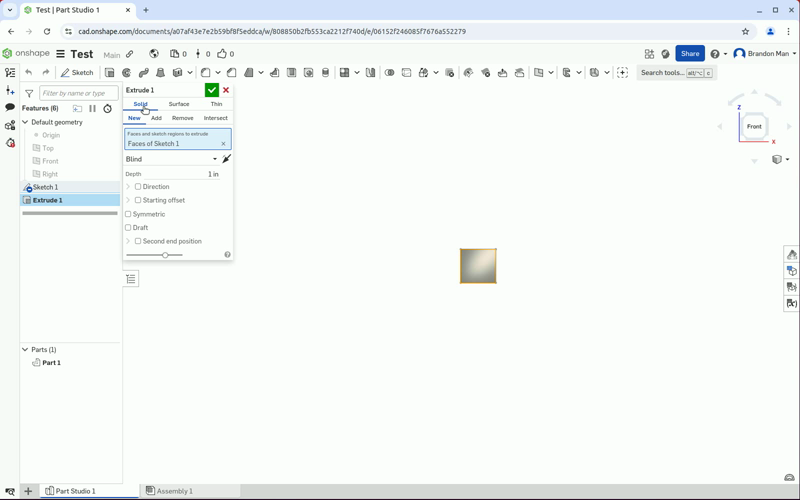
click(143, 106)
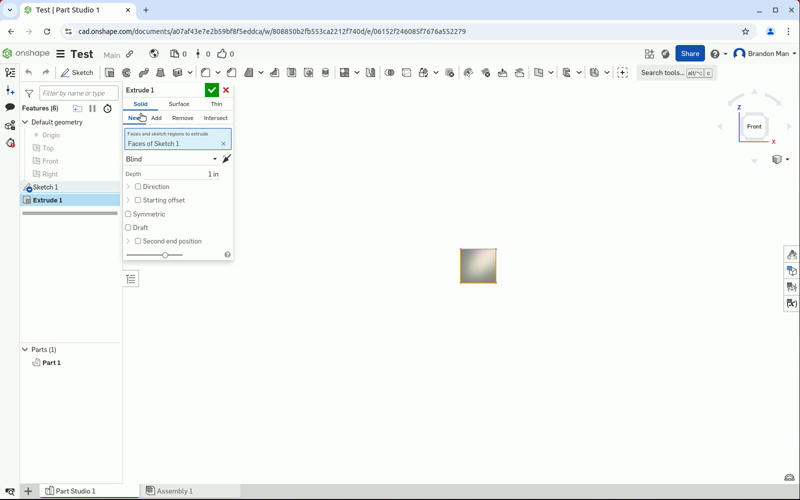
mouse_move(137, 120)
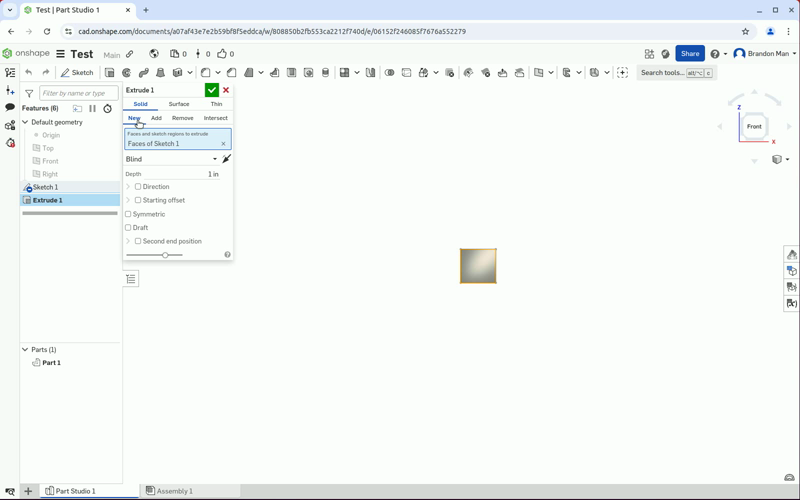
click(137, 120)
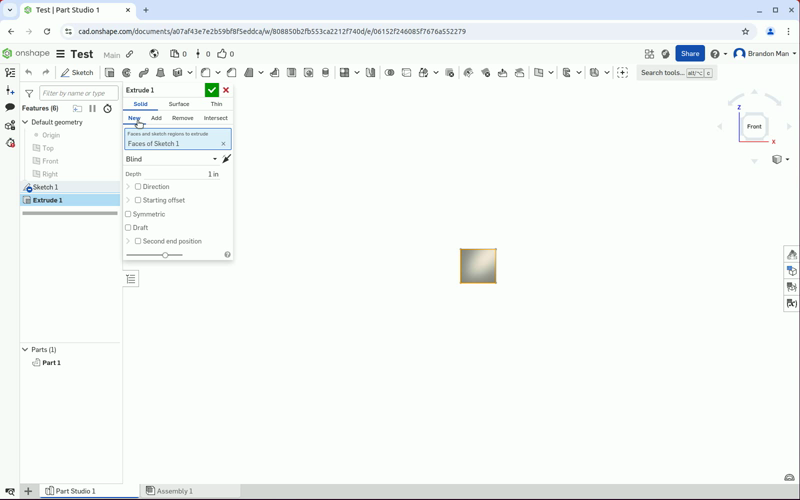
key(tab, 4)
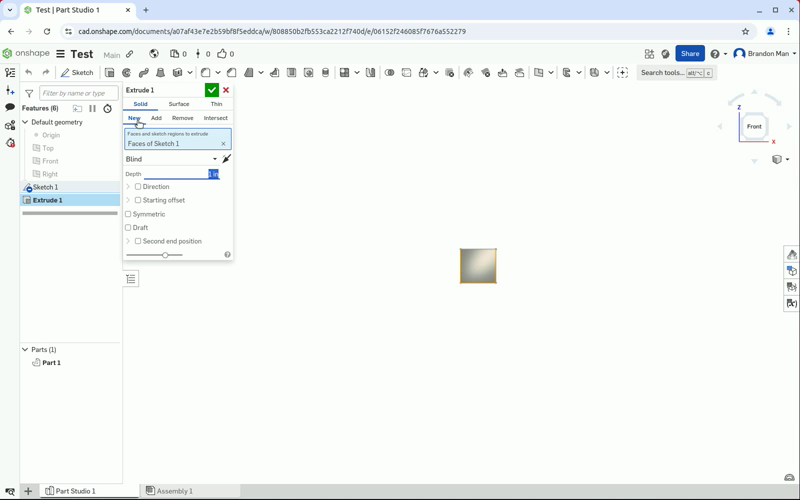
text(23.108)
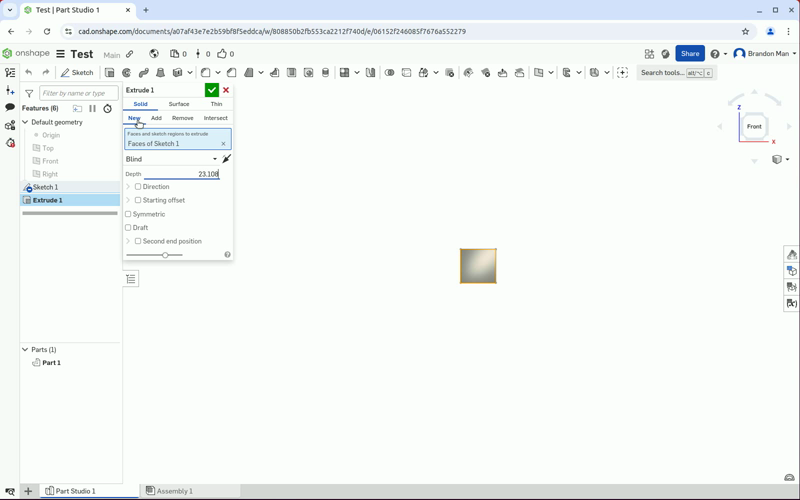
key(enter)
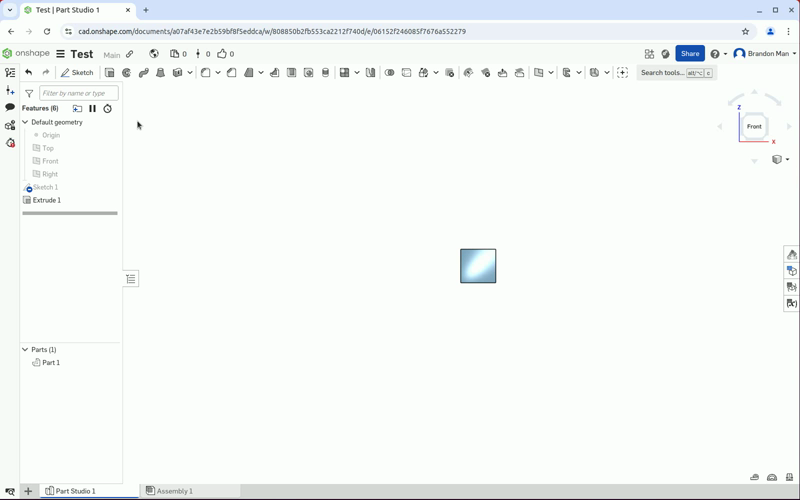
key(shift+h)
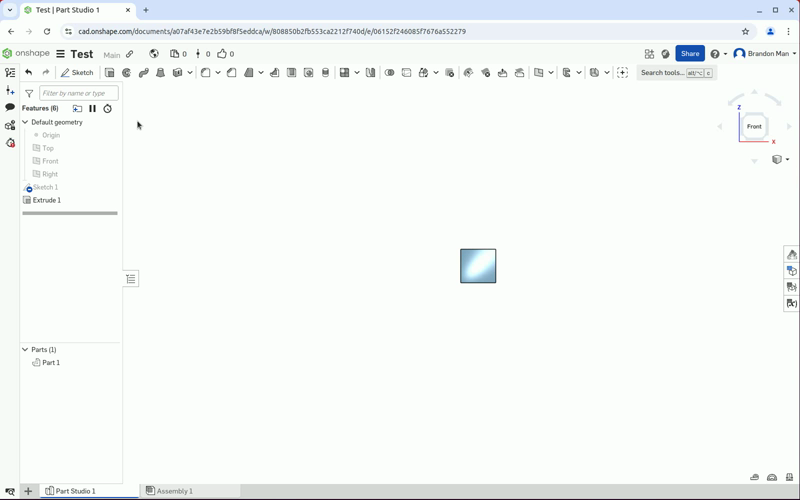
key(shift+h)
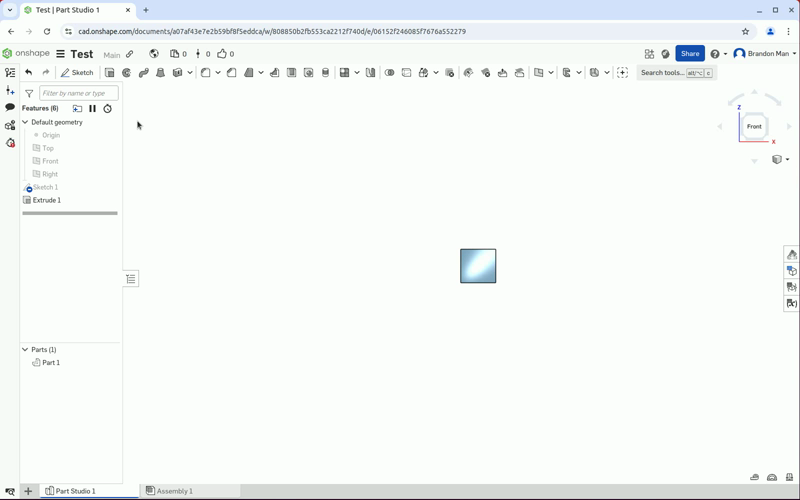
mouse_move(73, 189)
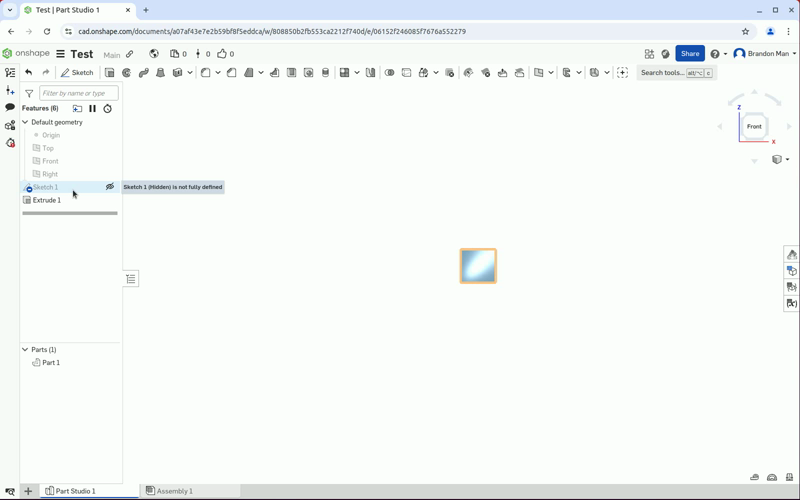
click(73, 189)
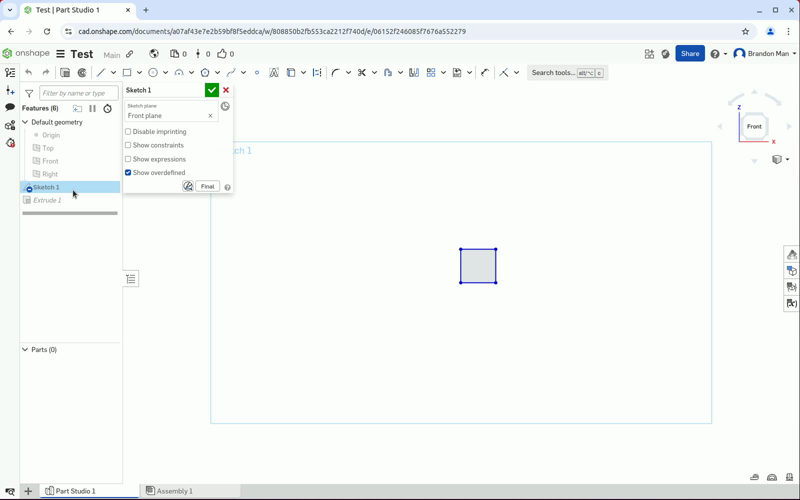
mouse_move(229, 92)
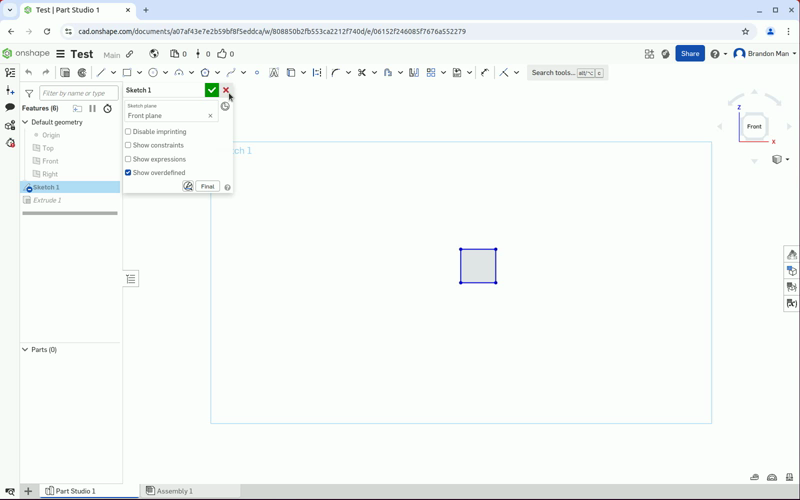
click(229, 92)
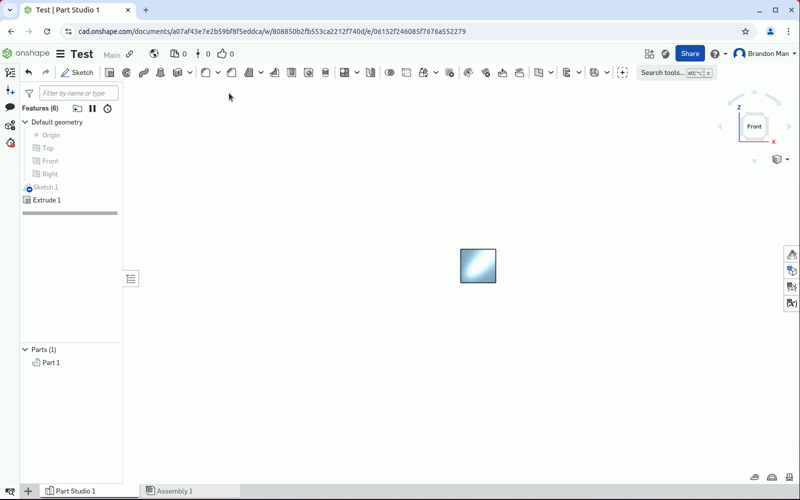
mouse_move(73, 352)
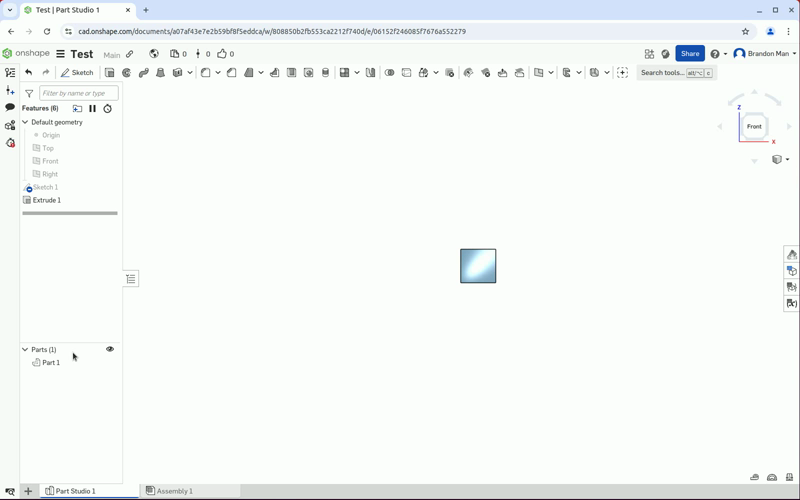
key(y)
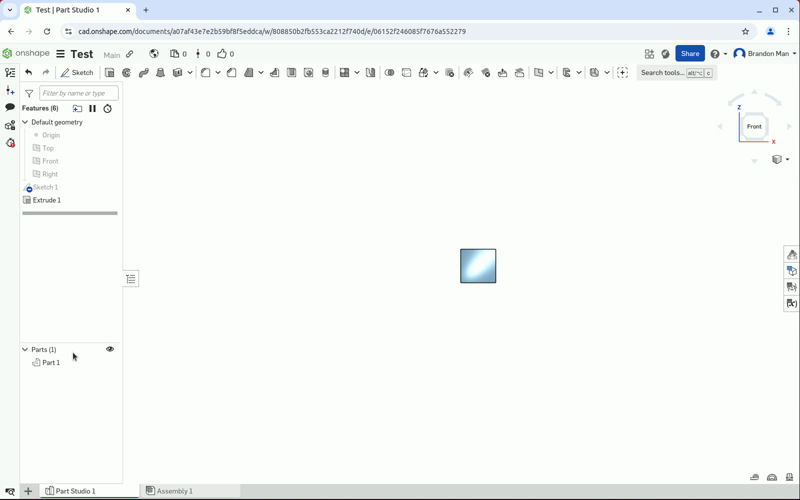
key(shift+p)
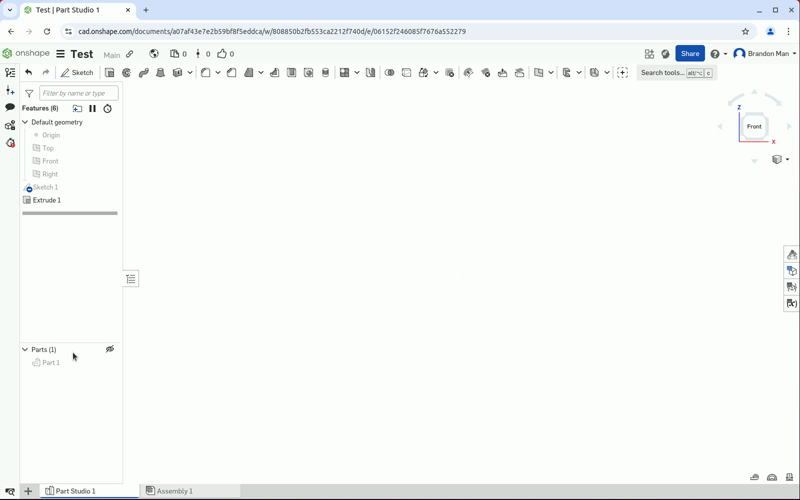
key(space)
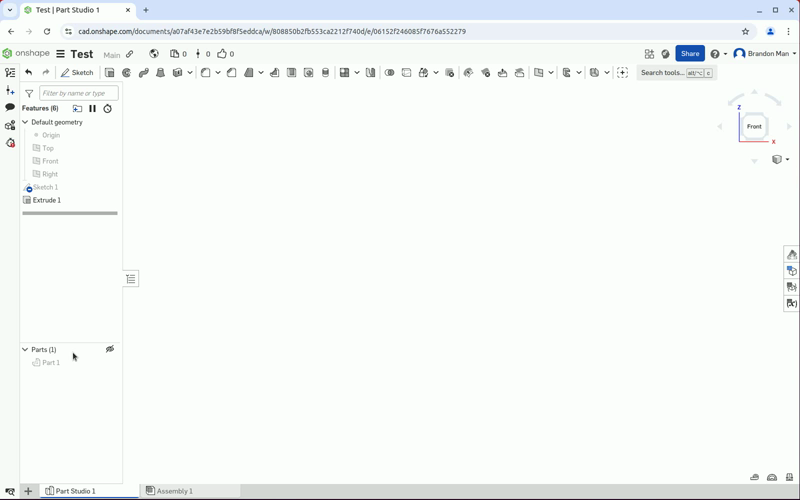
key_down(shift)
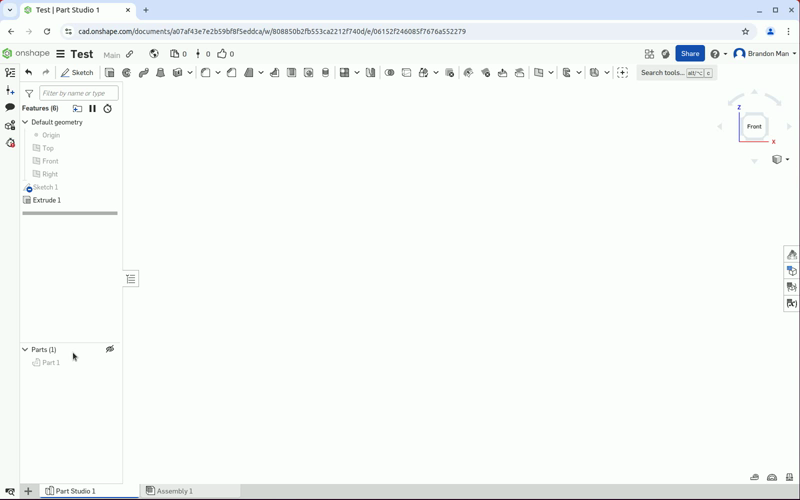
key(down)
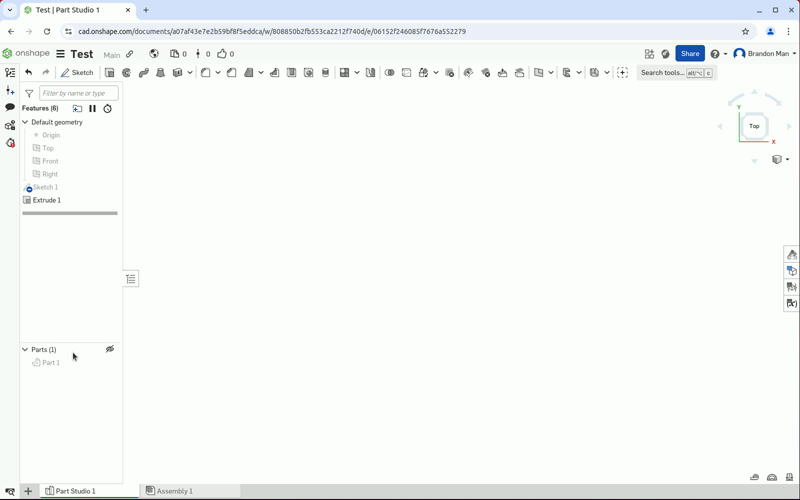
key_up(shift)
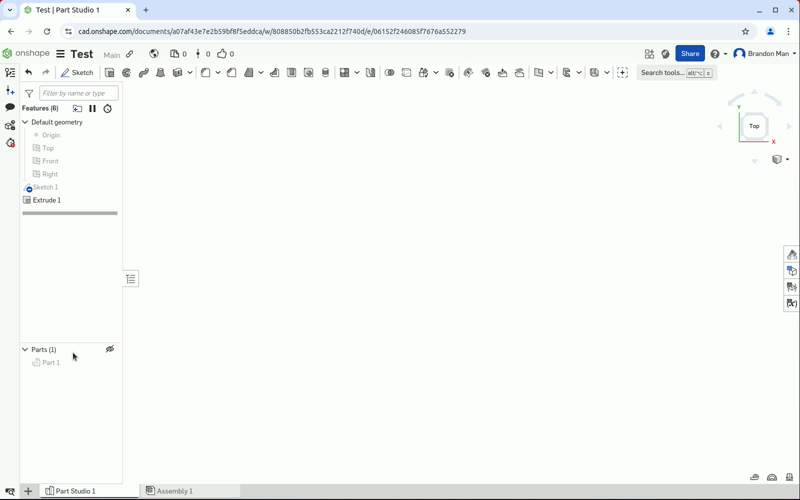
mouse_move(73, 352)
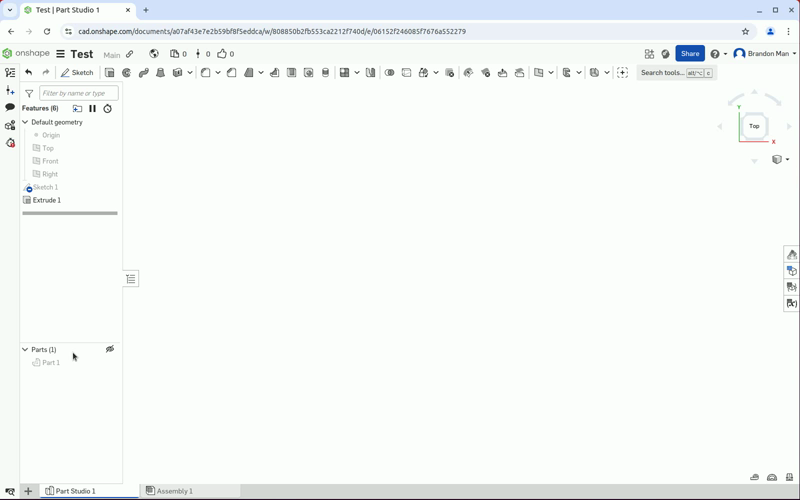
key(shift+y)
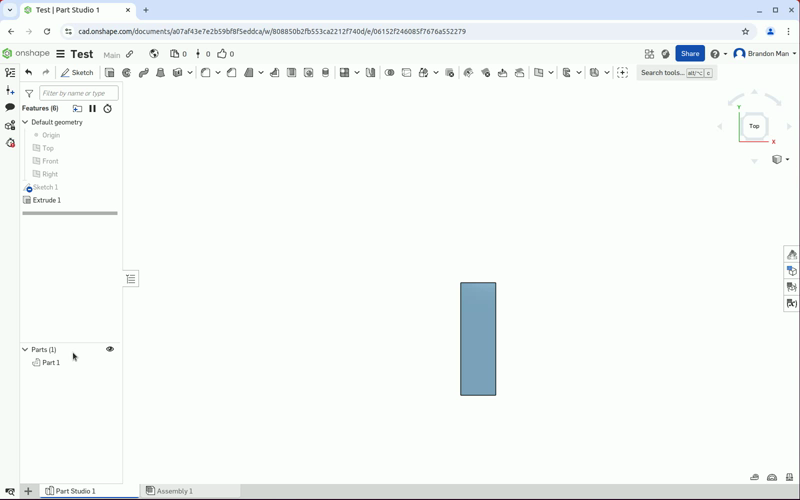
mouse_move(541, 75)
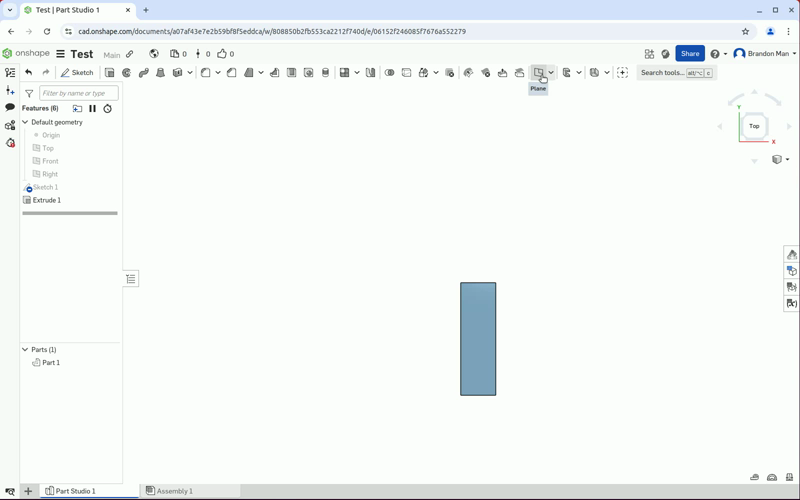
click(541, 75)
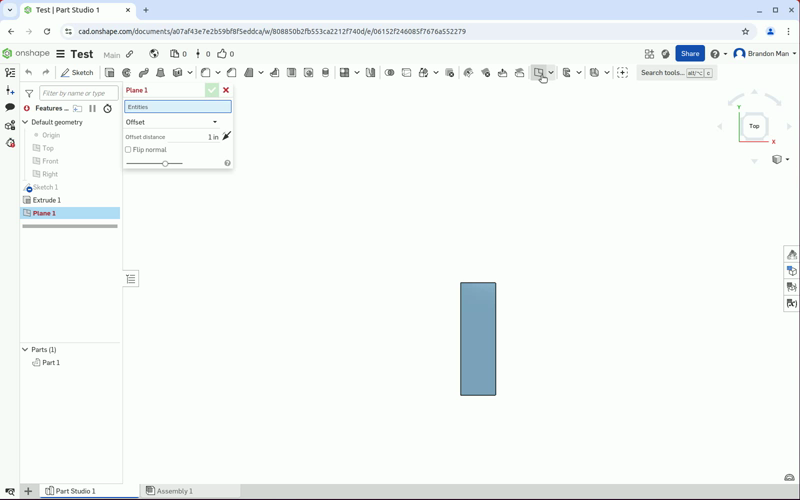
mouse_move(73, 150)
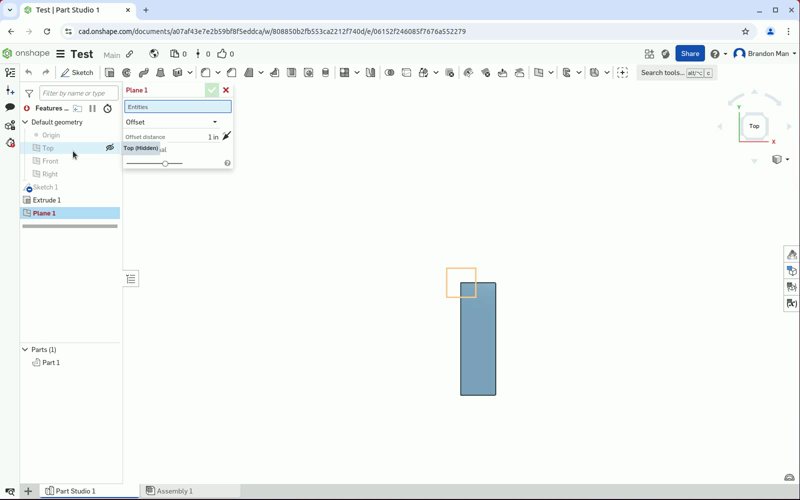
click(73, 150)
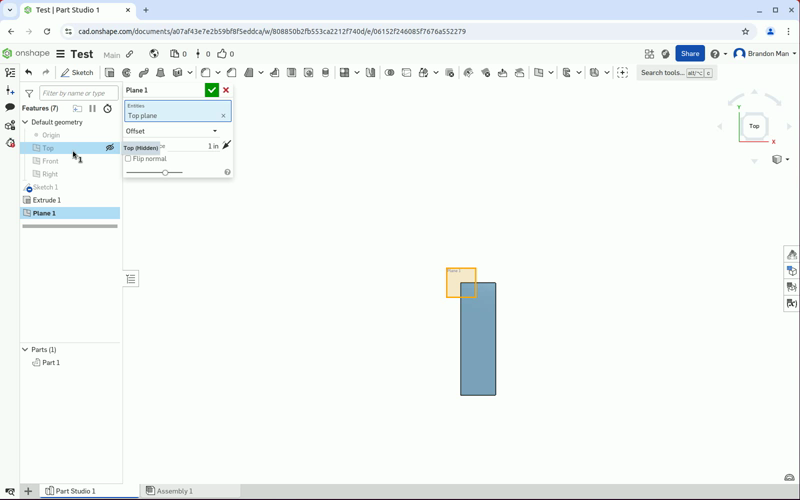
key(tab, 2)
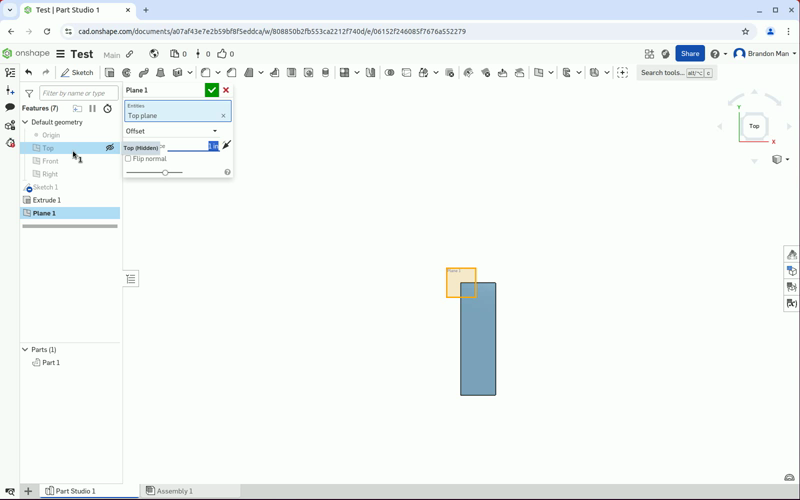
text(6.748)
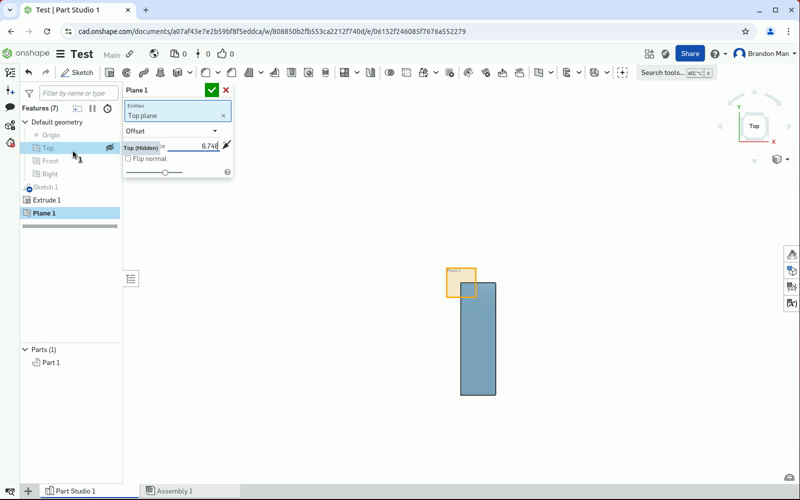
key(enter, 2)
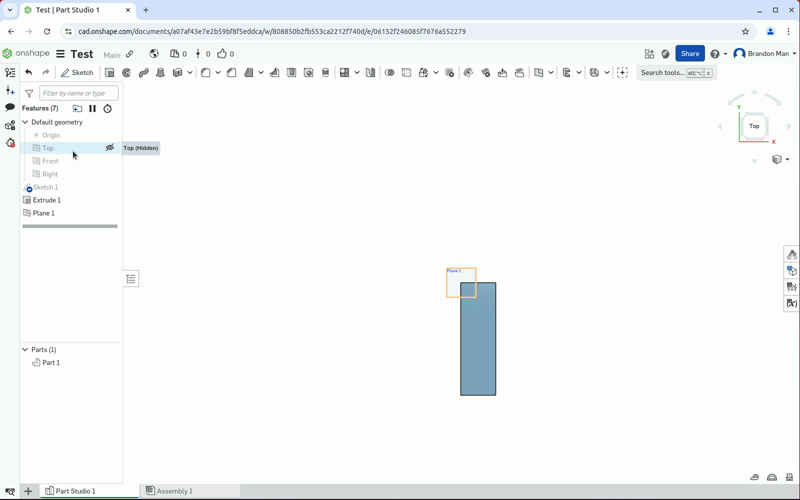
key(shift+s)
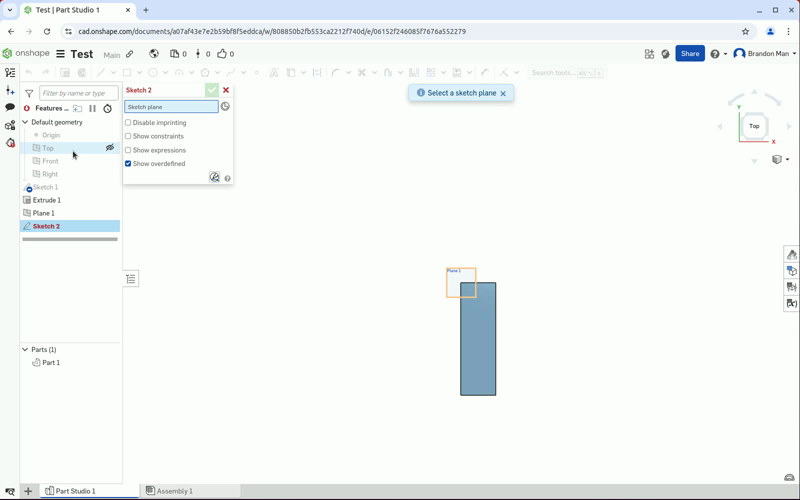
mouse_move(73, 215)
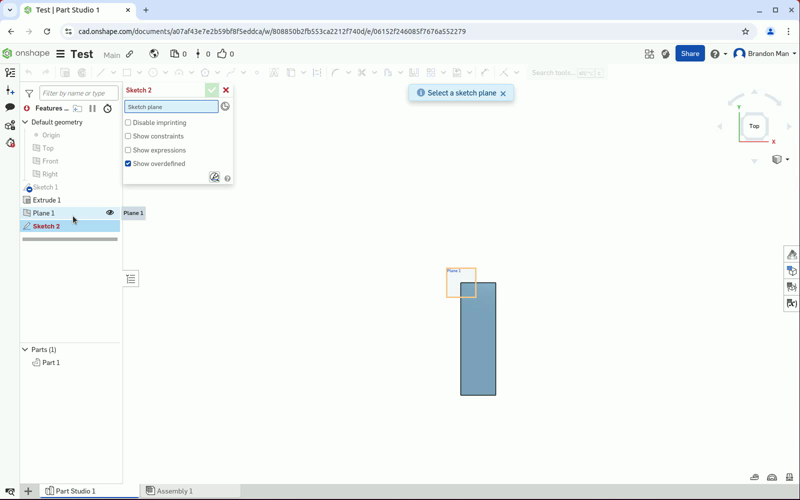
click(73, 215)
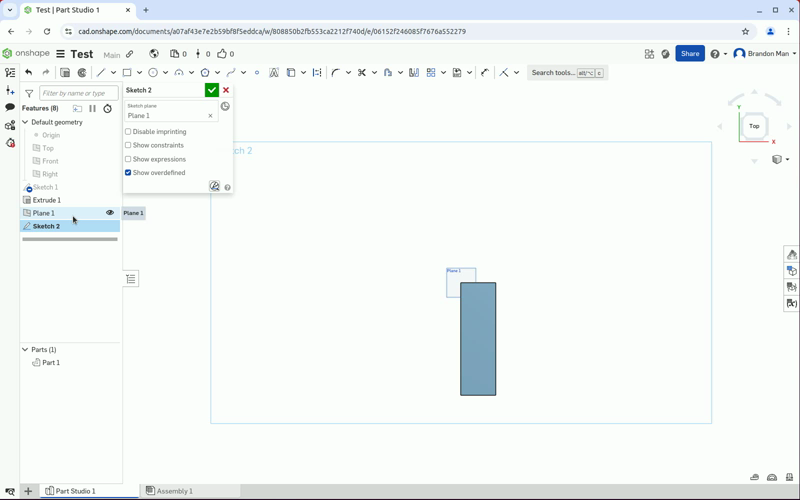
mouse_move(73, 352)
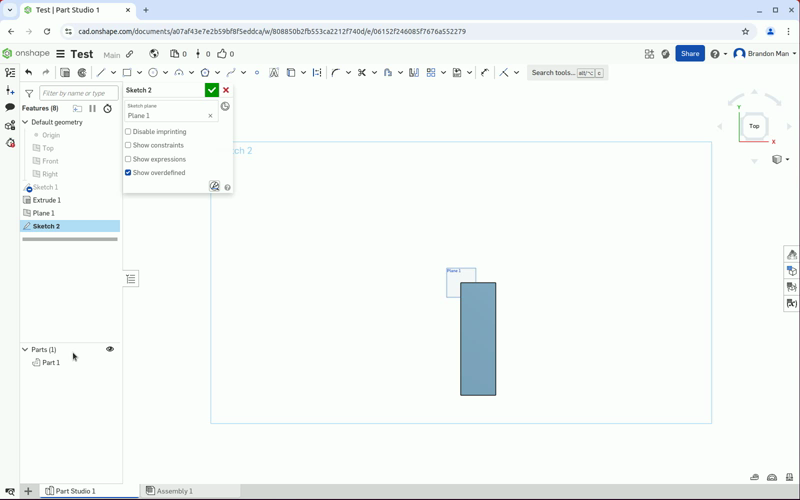
key(y)
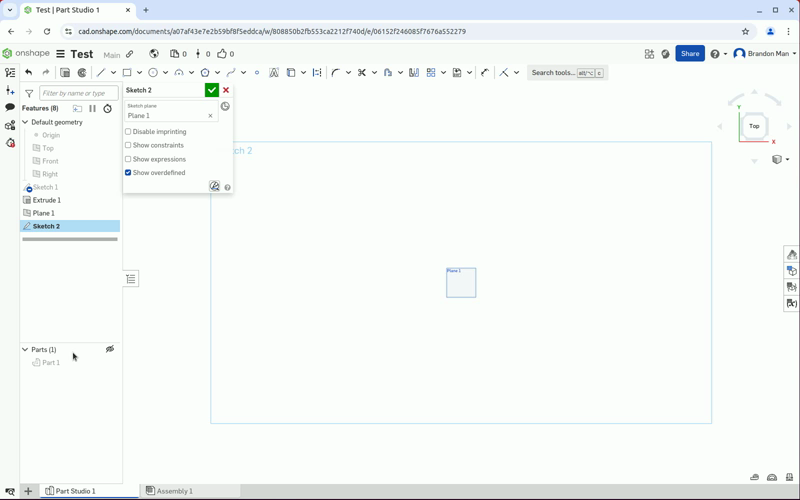
key(c)
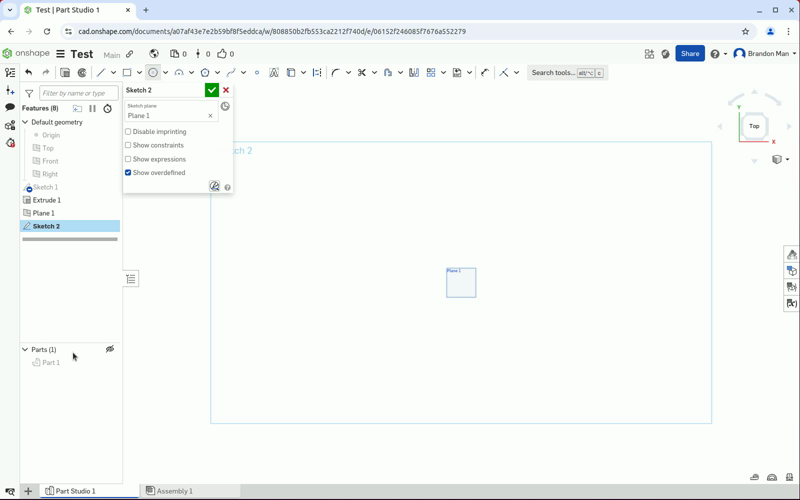
key_down(shift)
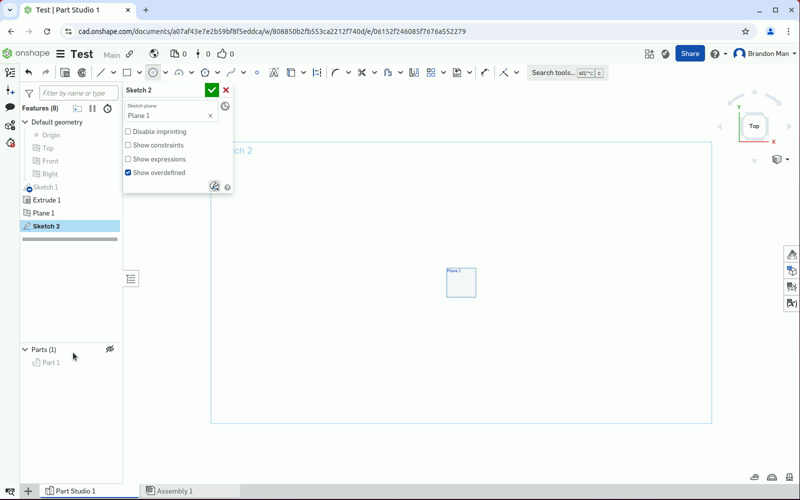
mouse_move(477, 339)
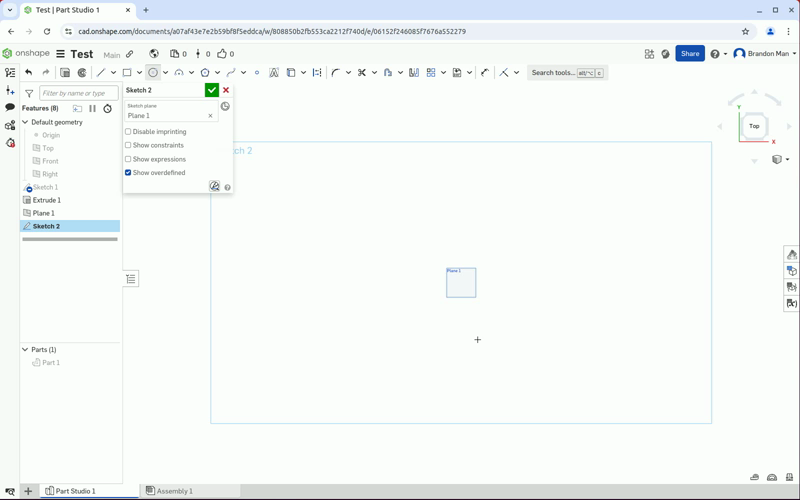
click(477, 339)
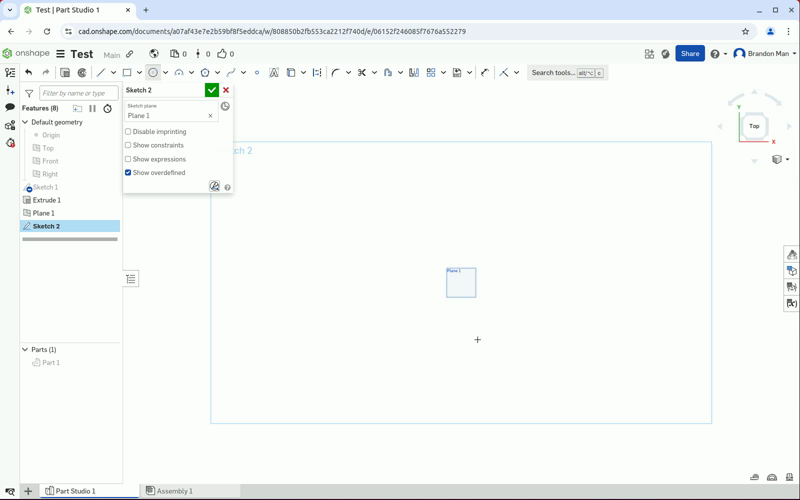
key_up(shift)
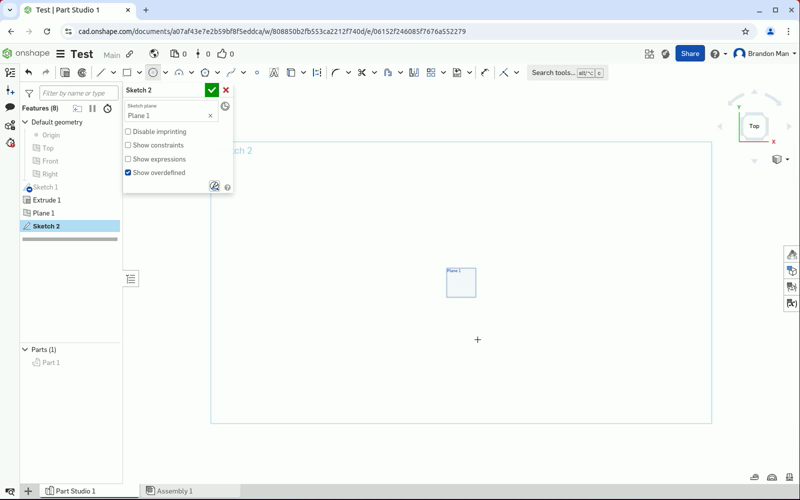
mouse_move(492, 339)
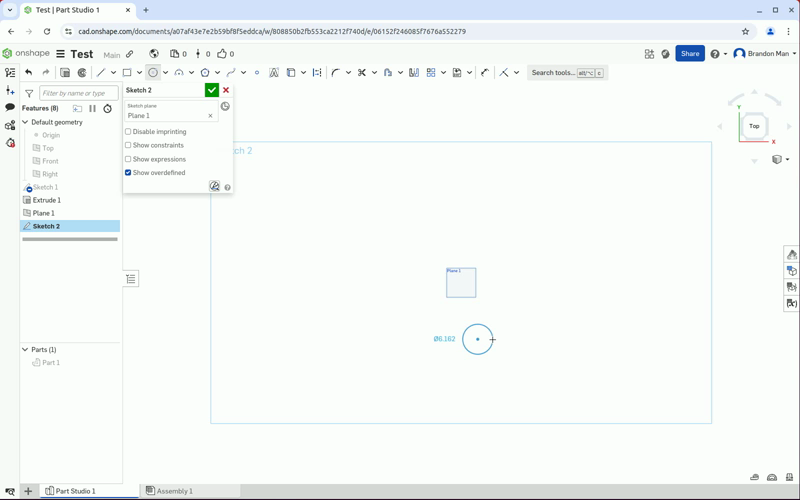
click(492, 339)
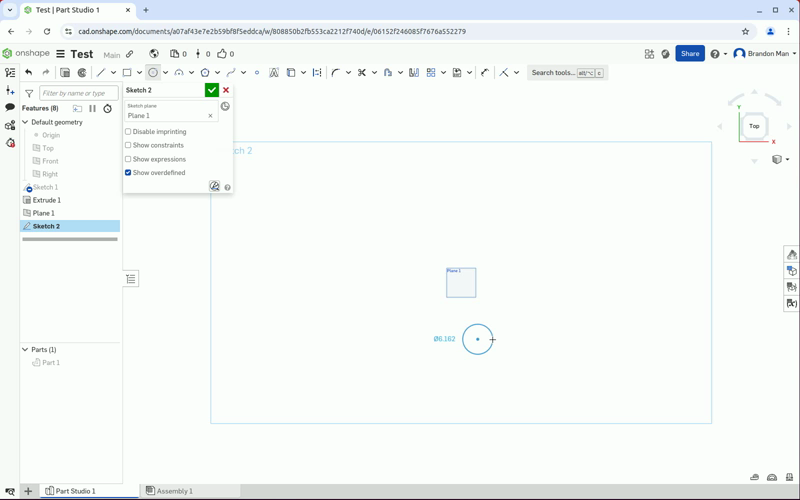
key(esc)
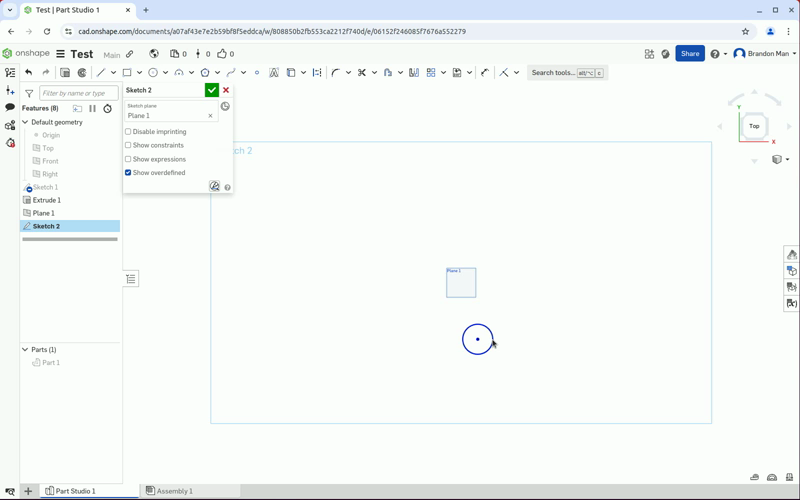
mouse_move(470, 351)
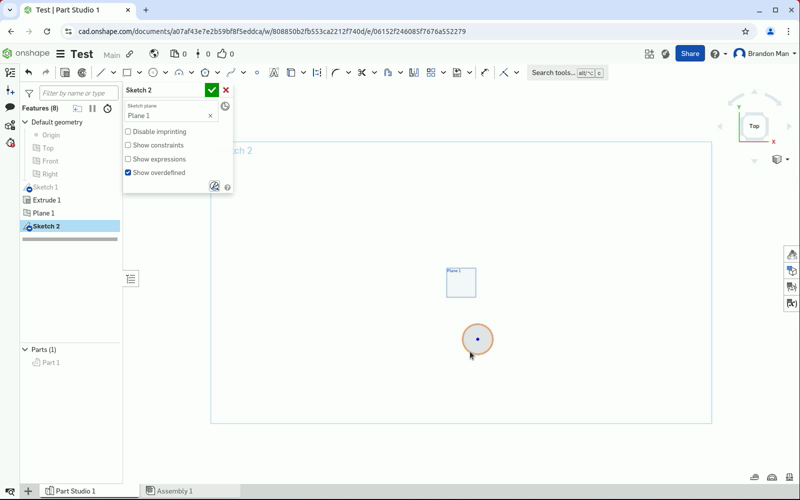
scroll(6)
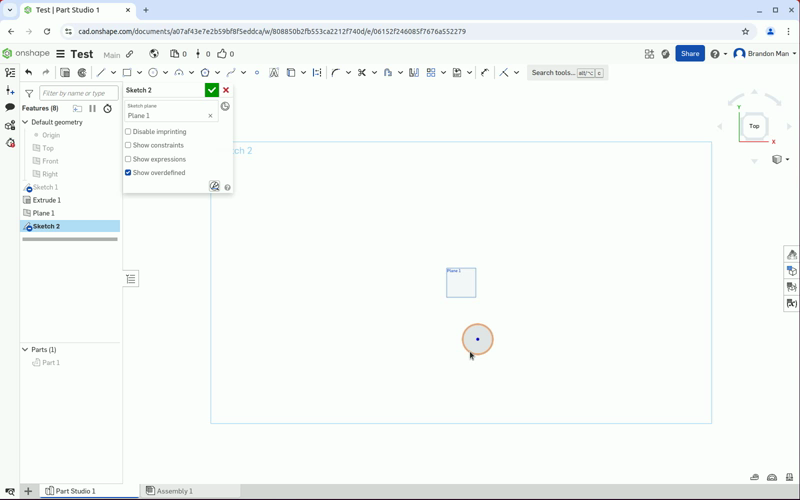
scroll(6)
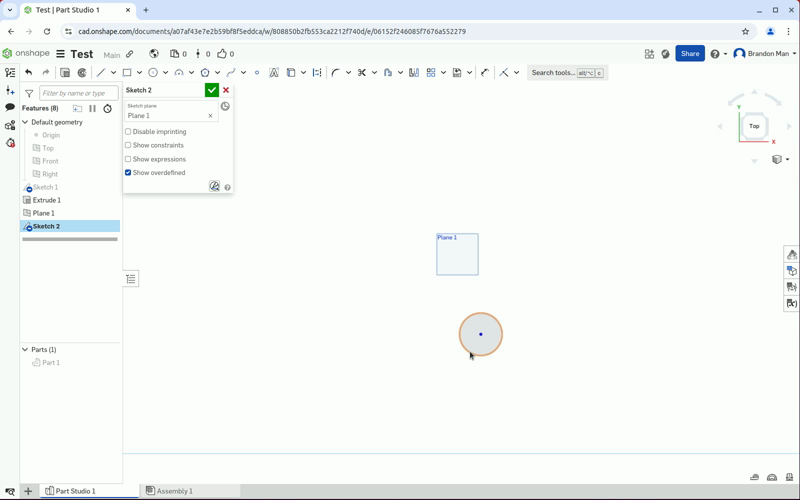
scroll(6)
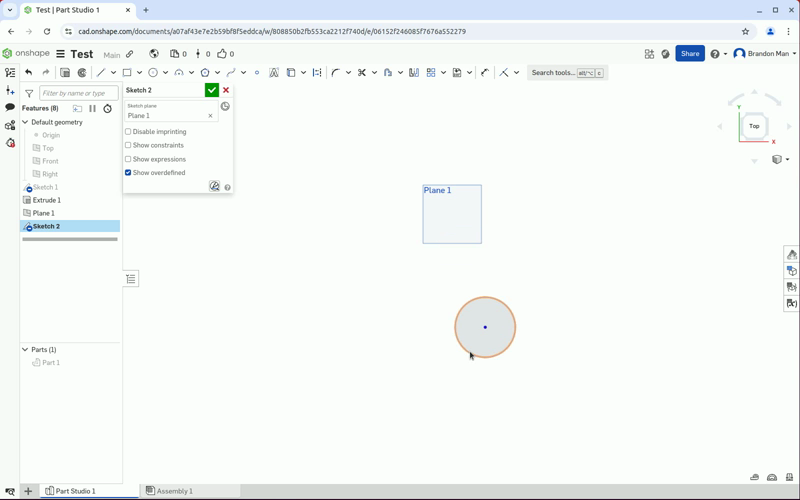
scroll(6)
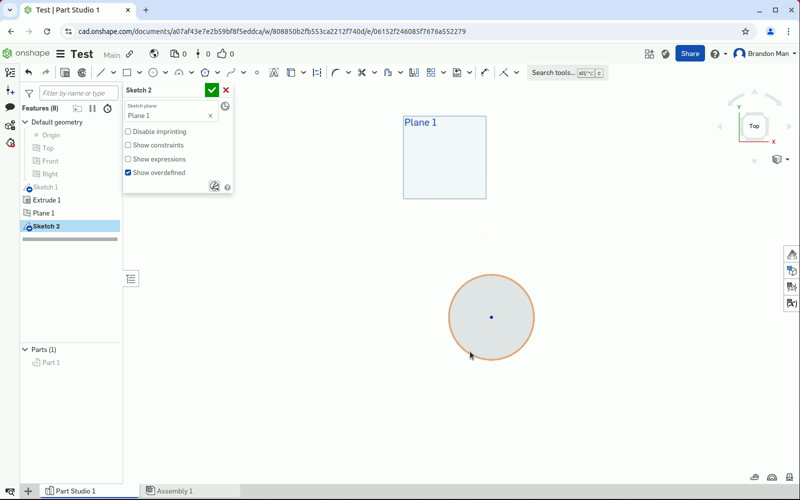
scroll(6)
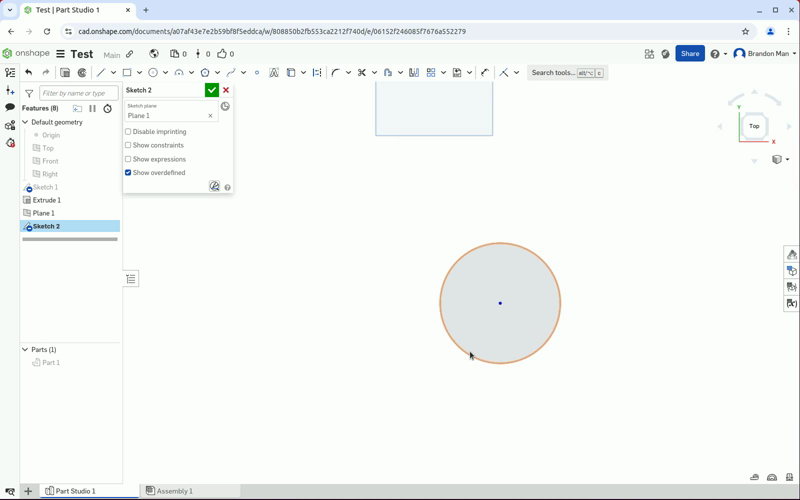
scroll(6)
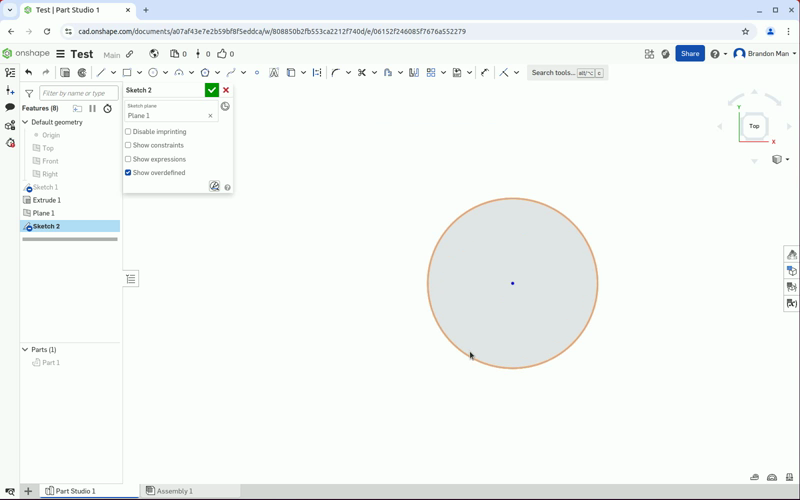
scroll(6)
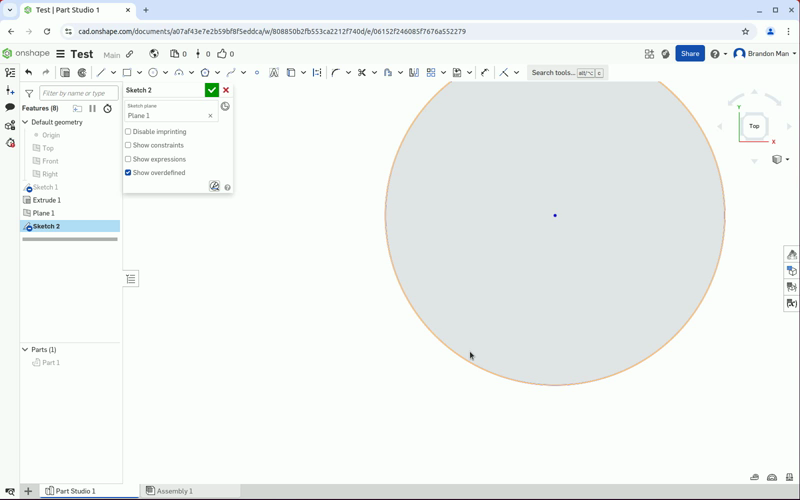
click(470, 351)
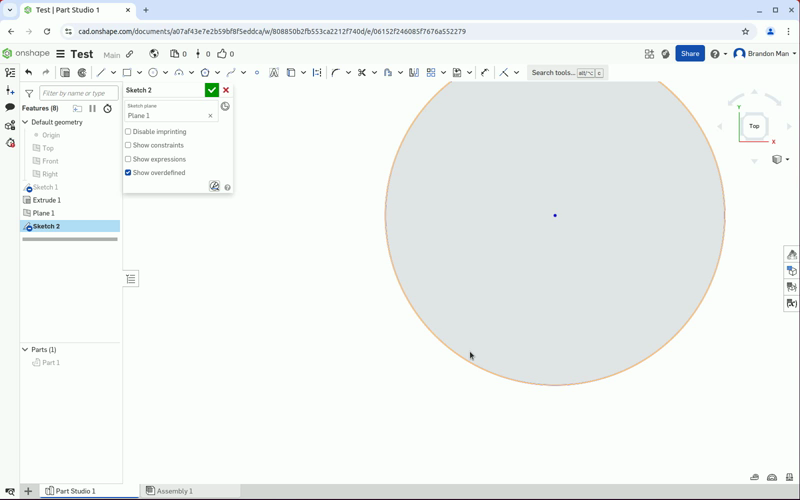
scroll(-6)
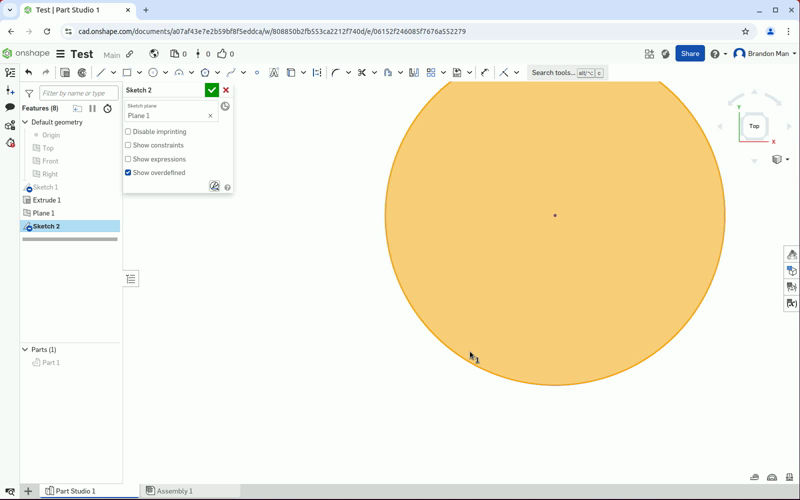
scroll(-6)
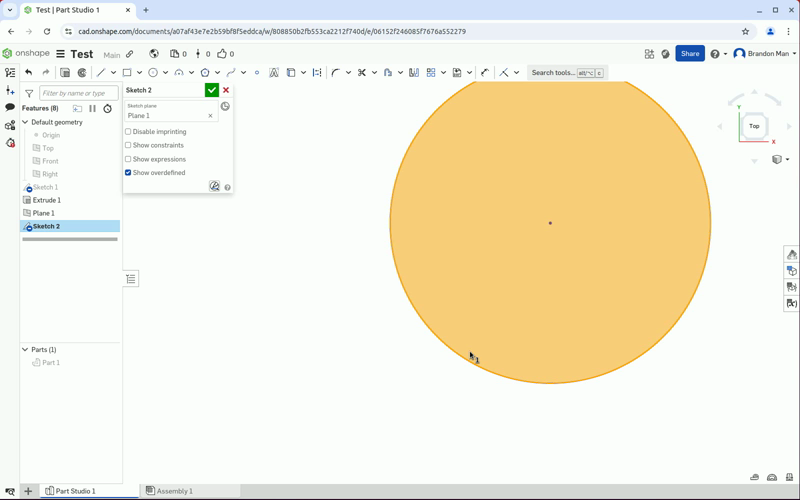
scroll(-6)
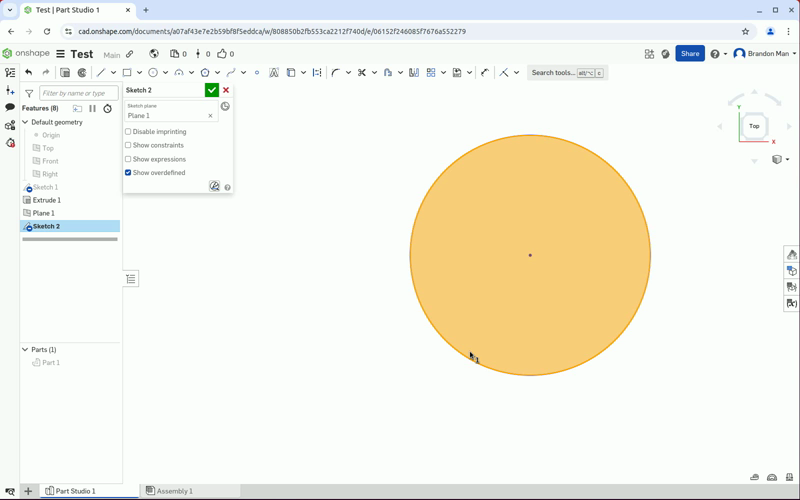
scroll(-6)
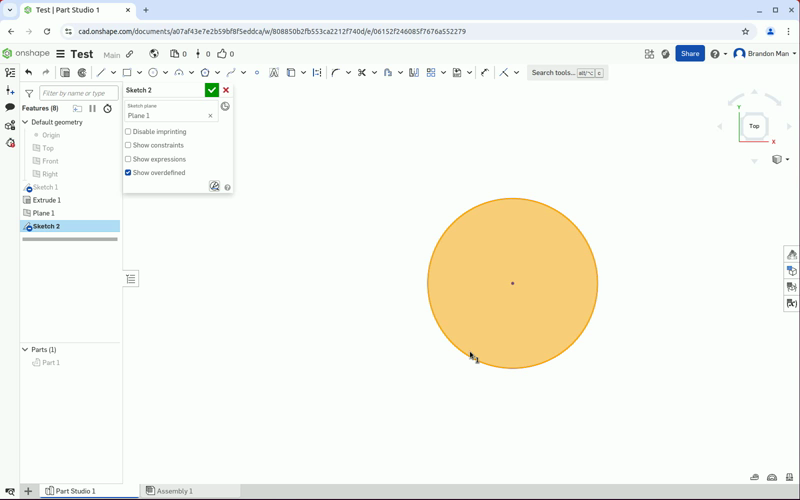
scroll(-6)
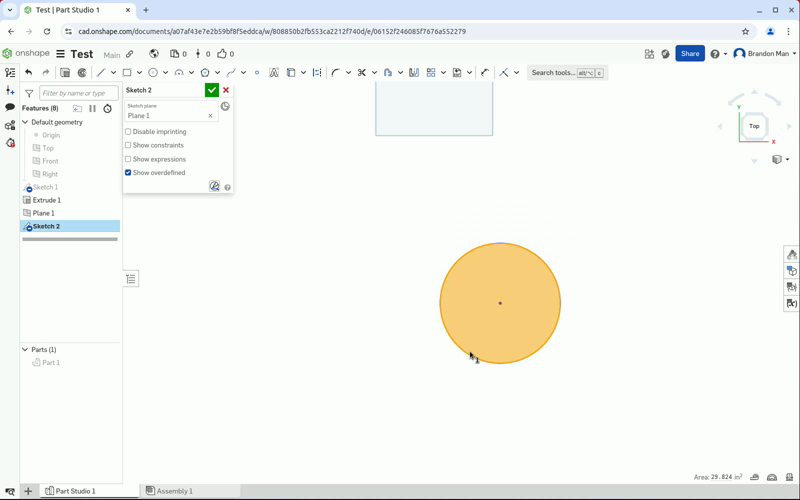
scroll(-6)
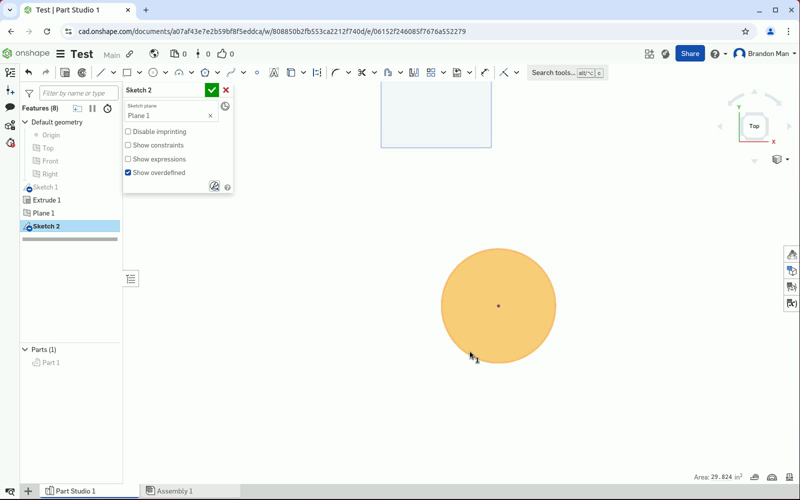
scroll(-6)
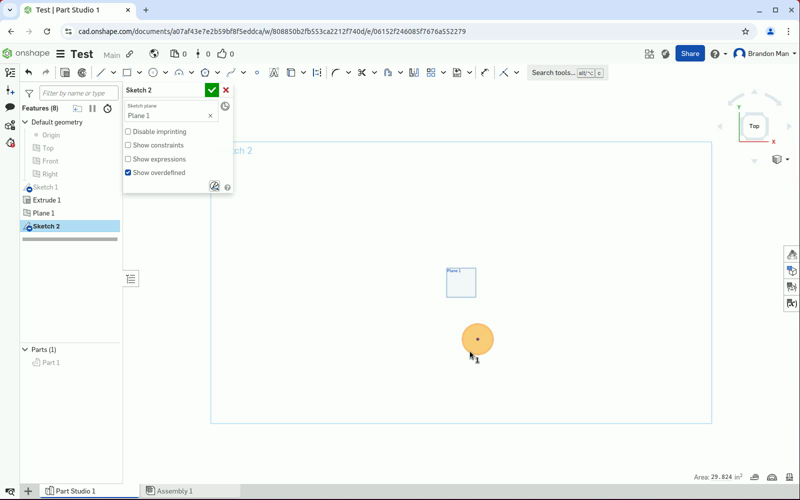
mouse_move(73, 352)
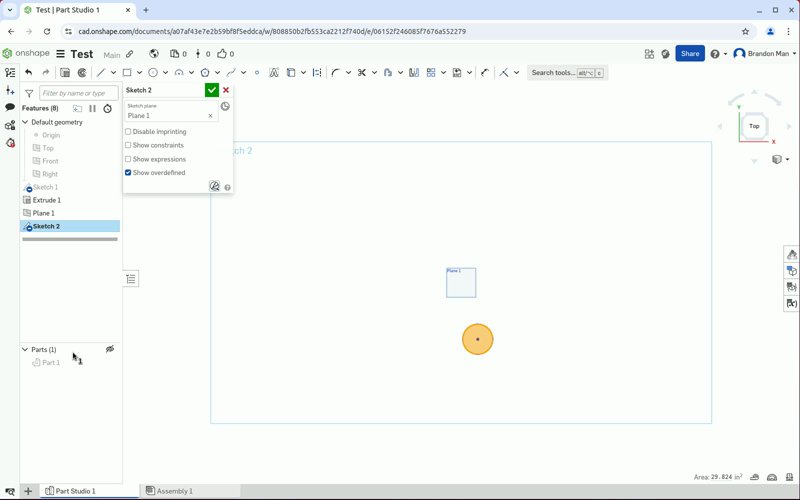
key(shift+y)
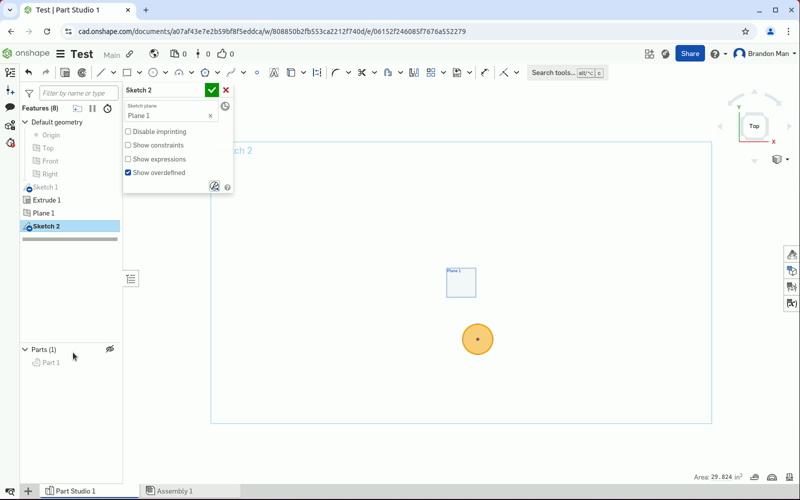
key(shift+e)
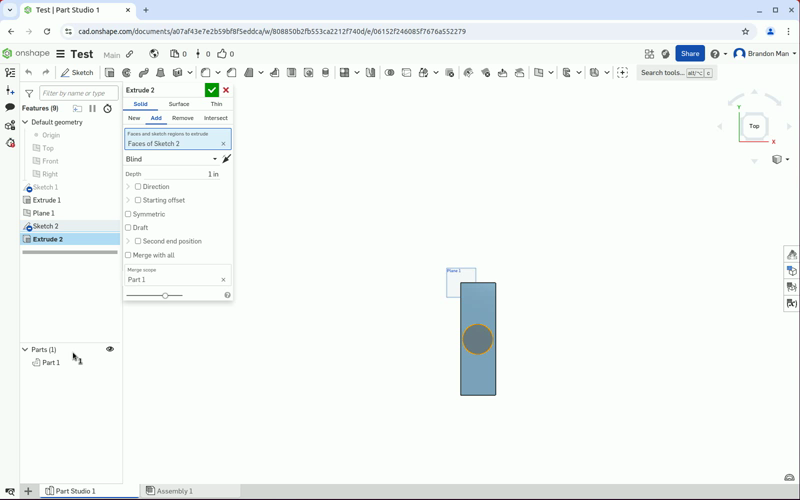
mouse_move(143, 106)
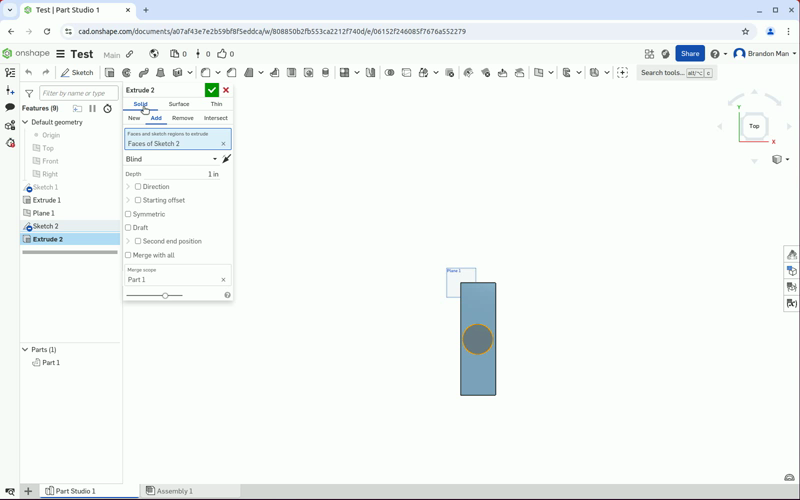
click(143, 106)
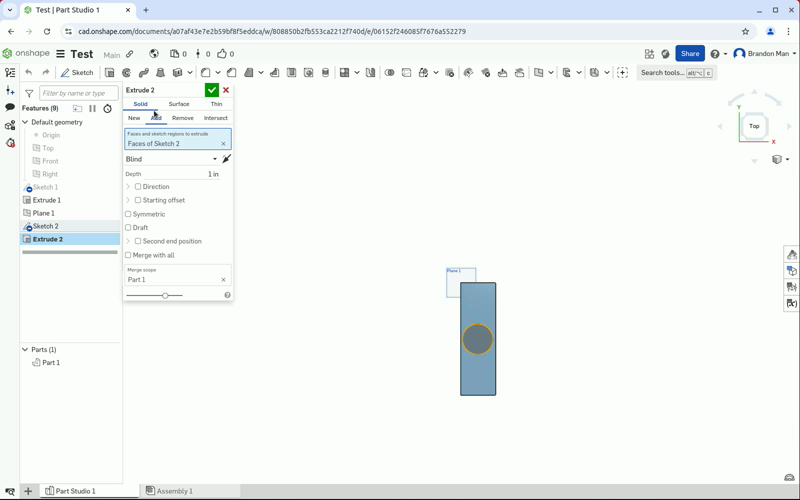
mouse_move(186, 120)
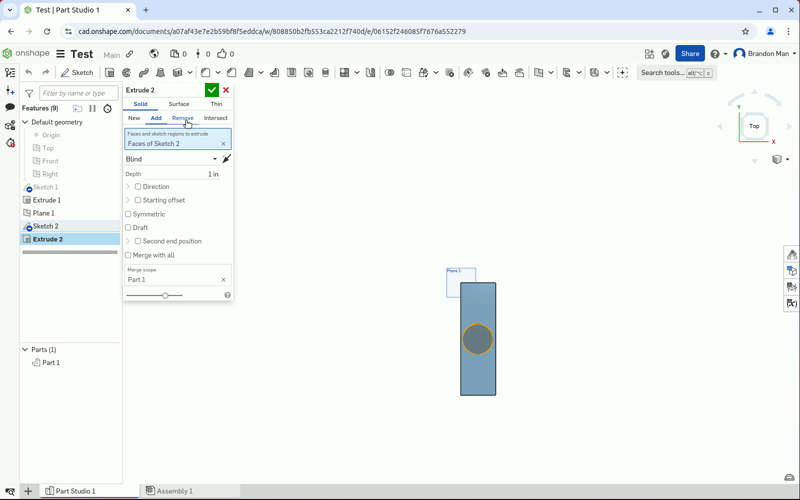
click(186, 120)
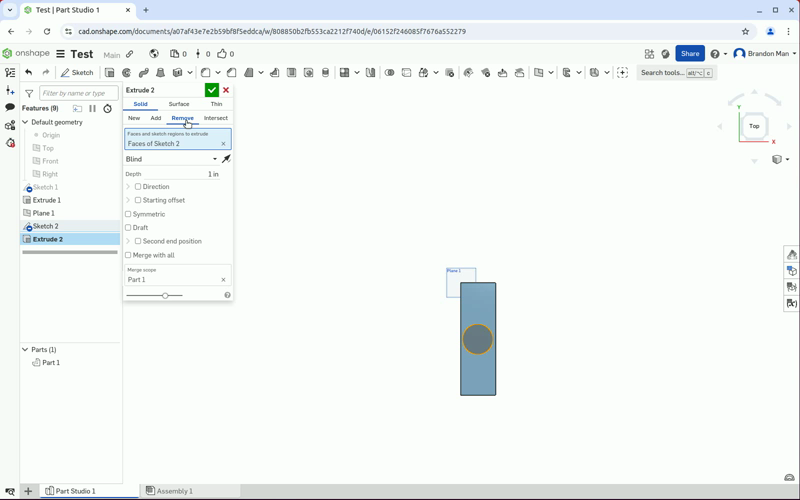
key(tab, 4)
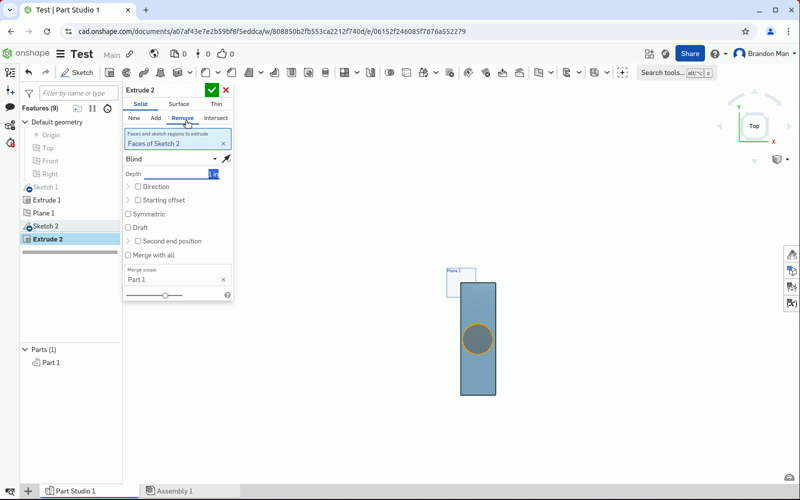
text(3.611)
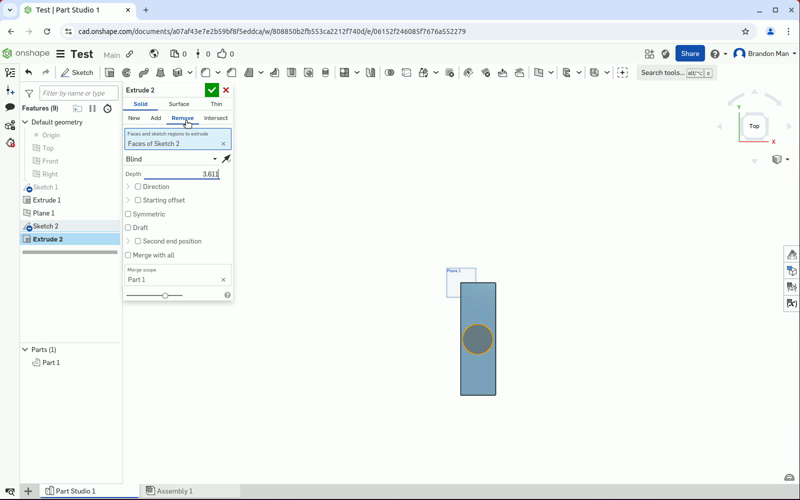
key(tab, 6)
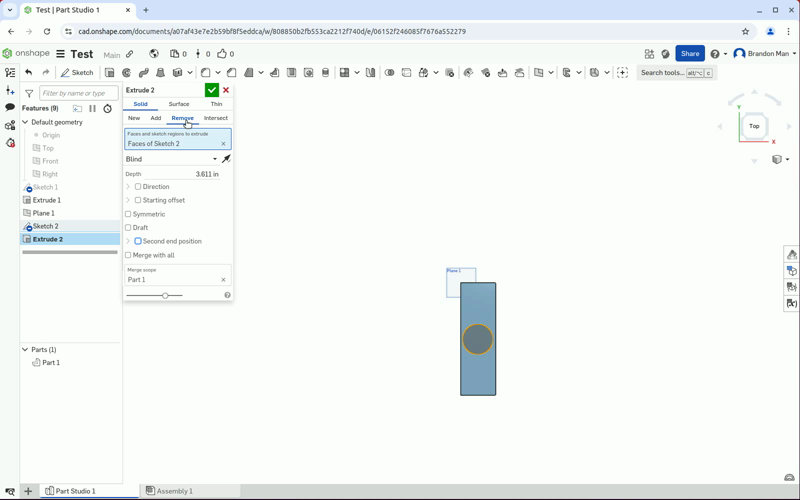
key(space)
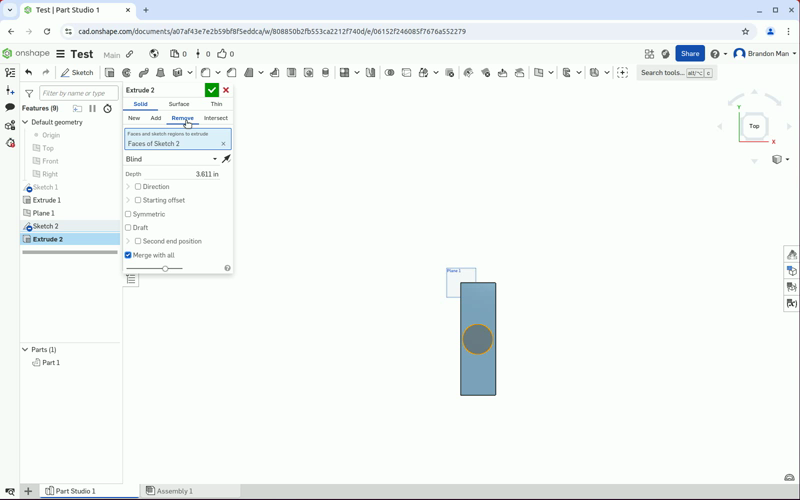
key(enter)
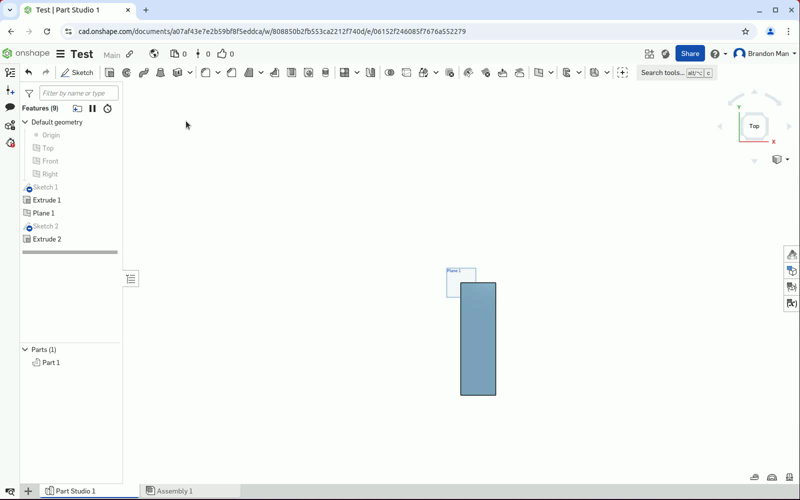
key(shift+h)
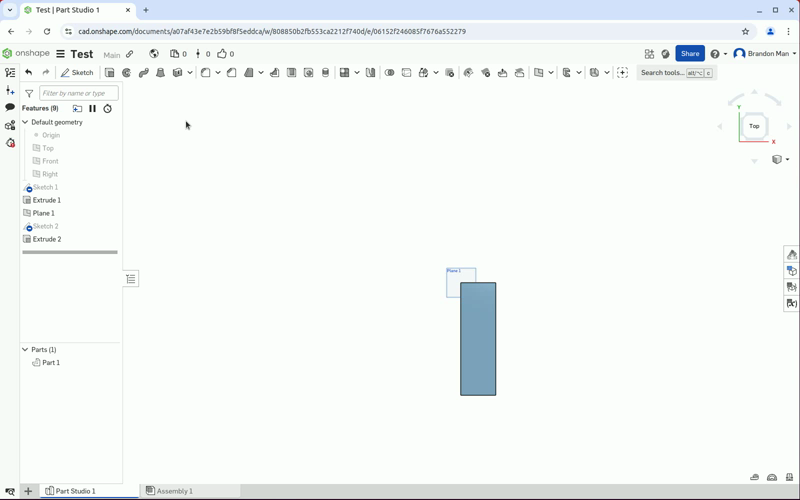
key(shift+h)
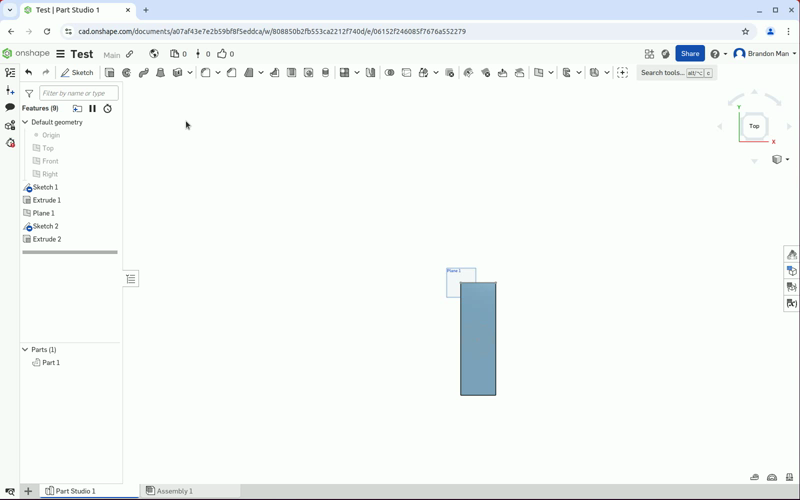
key(shift+7)
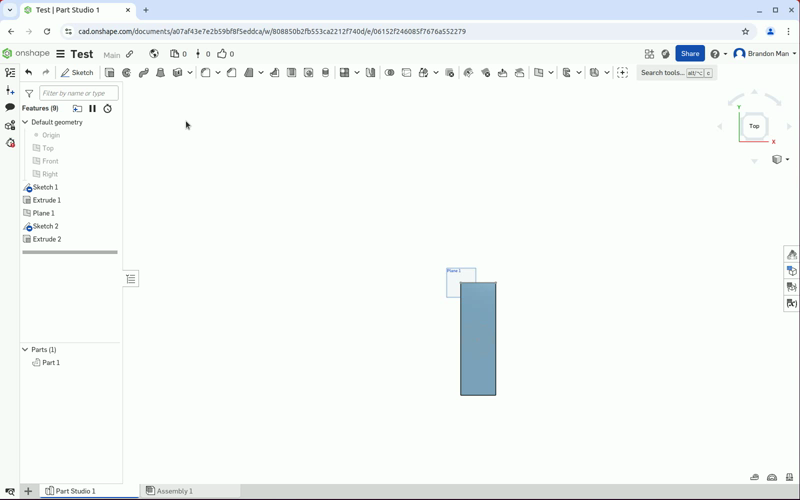
key(up, 3)
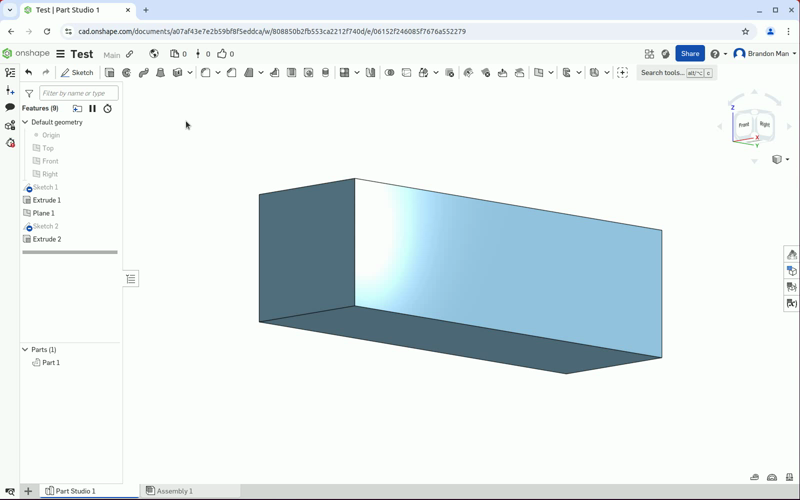
key(left, 3)
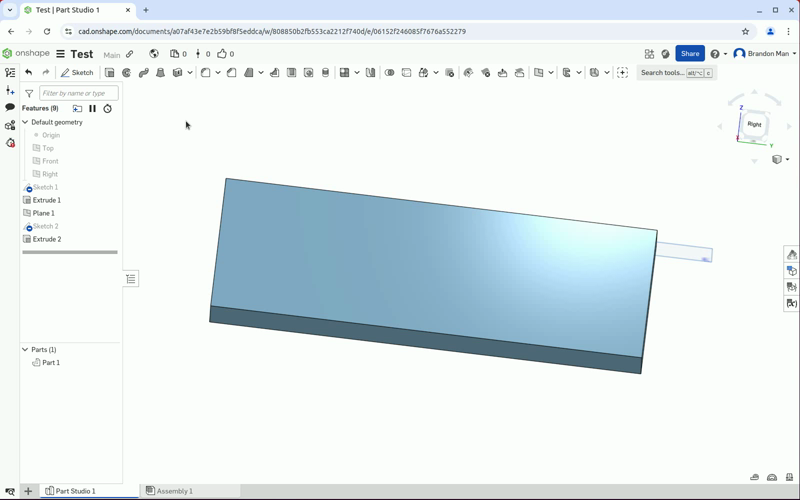
key(right, 3)
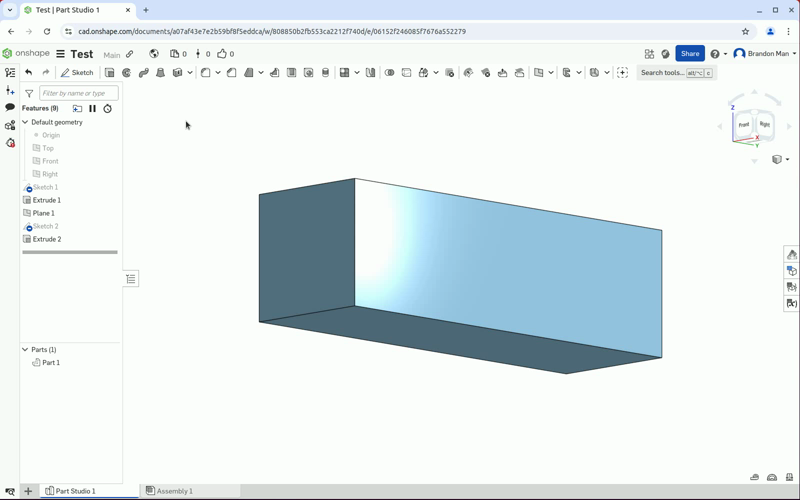
key(down, 3)
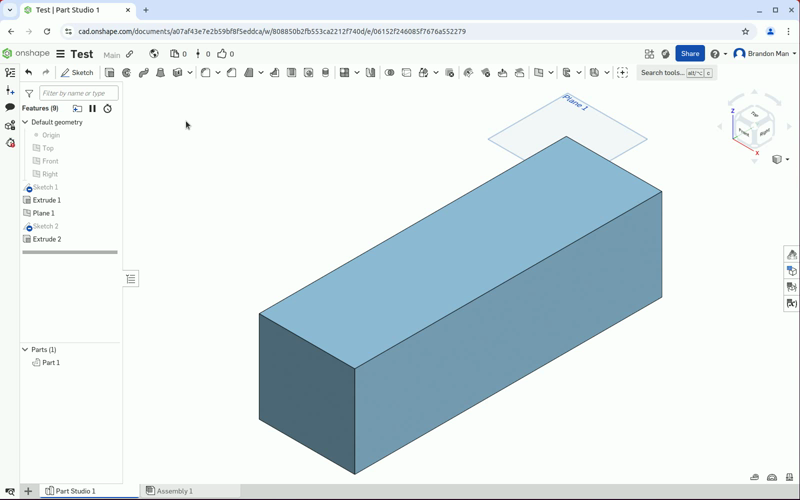
mouse_move(73, 189)
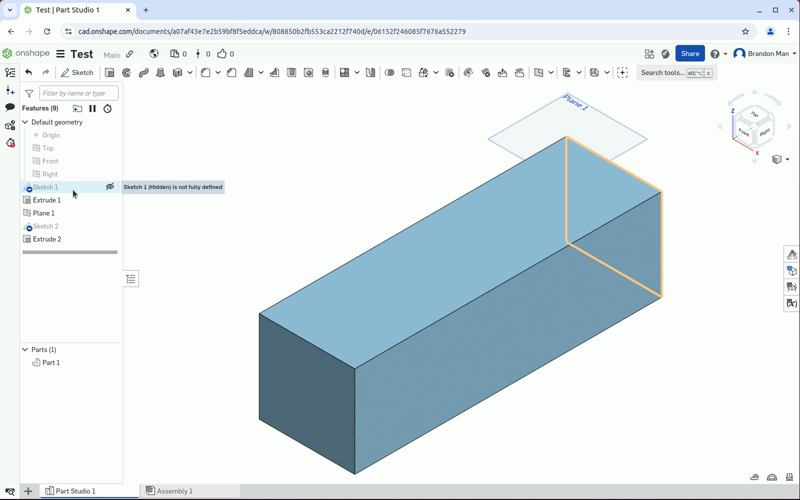
click(73, 189)